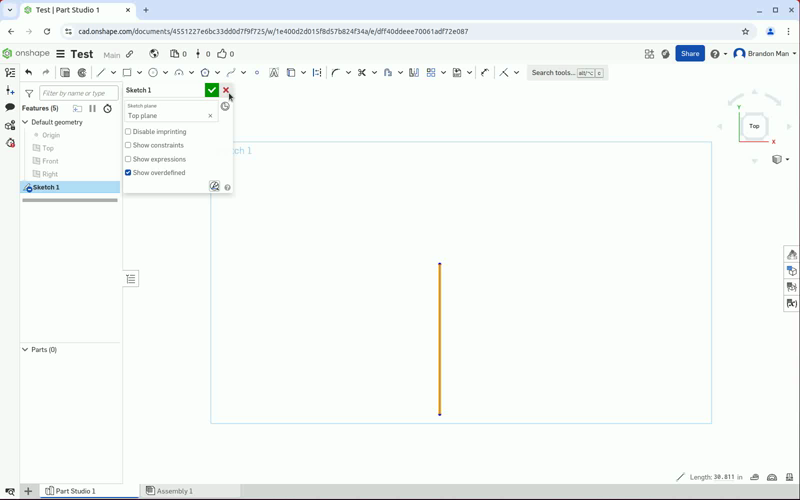
key(shift+h)
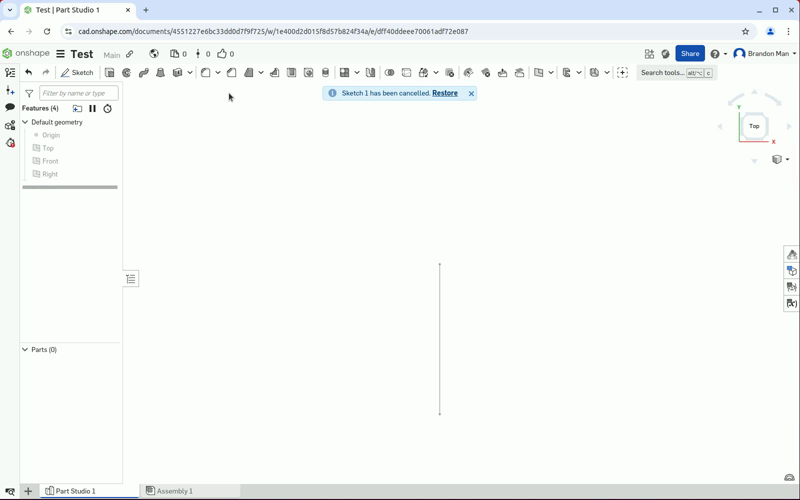
mouse_move(73, 352)
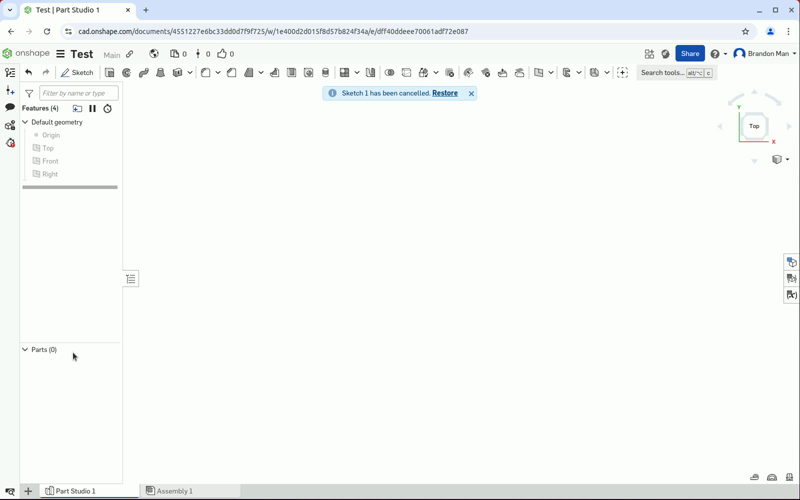
key(y)
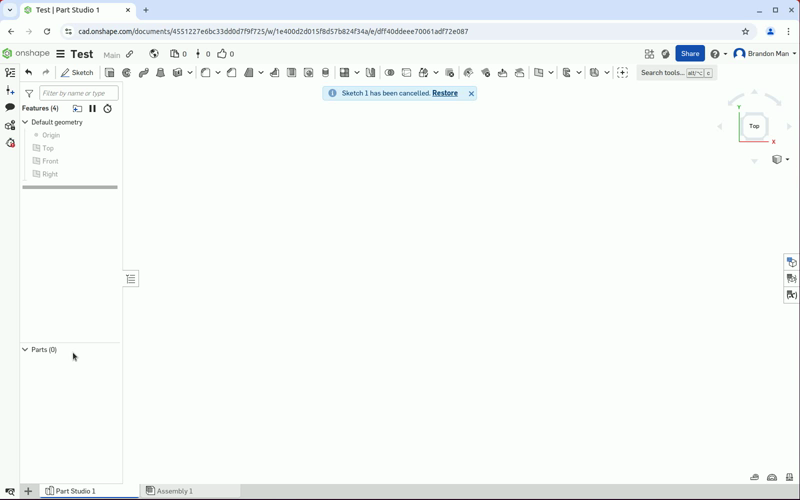
key(shift+p)
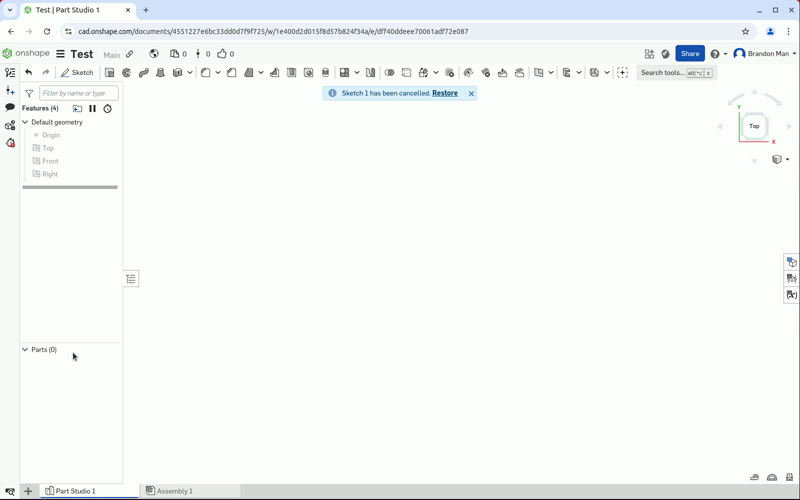
key(space)
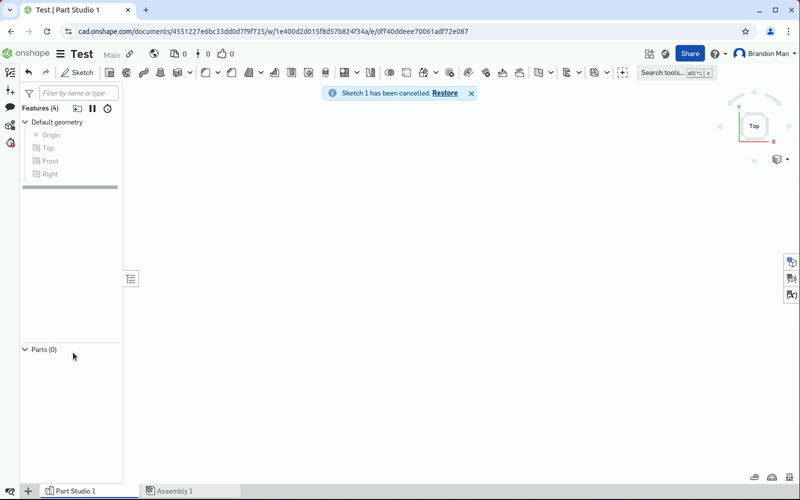
key_down(shift)
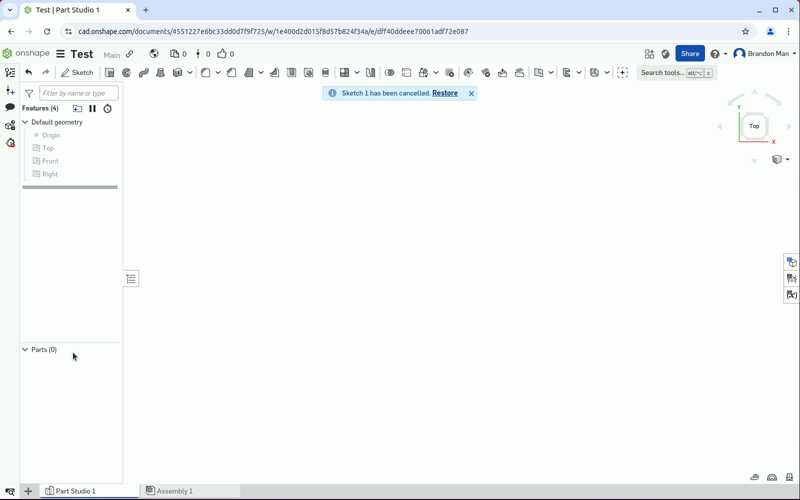
key(up)
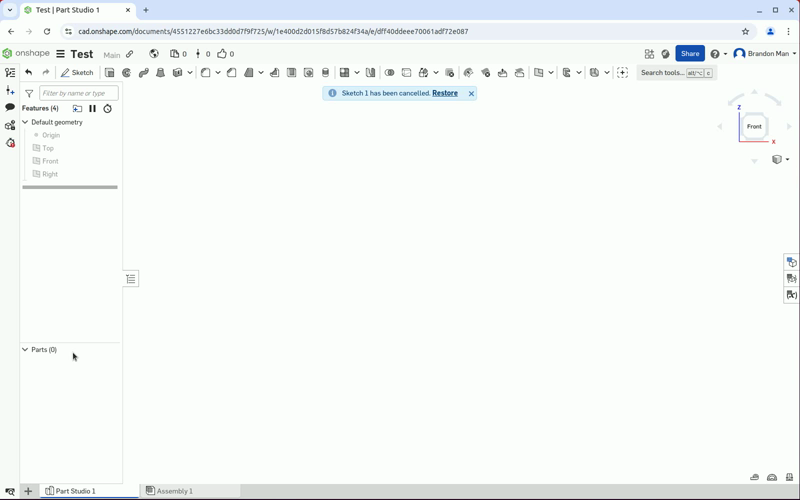
key_up(shift)
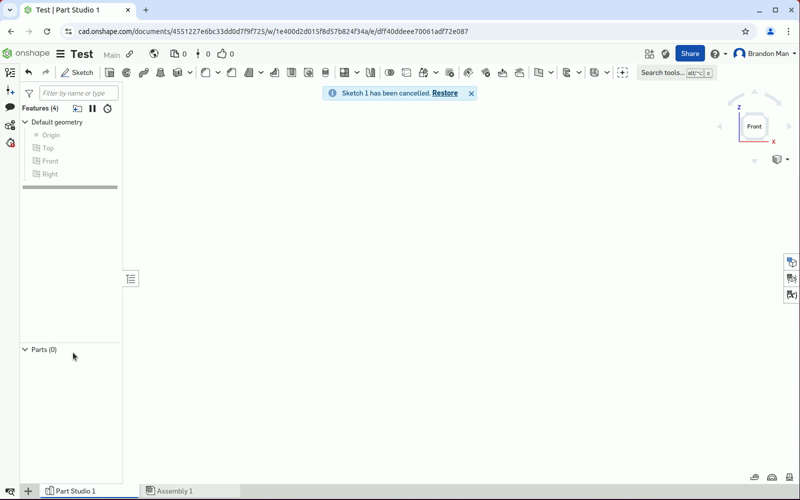
mouse_move(73, 352)
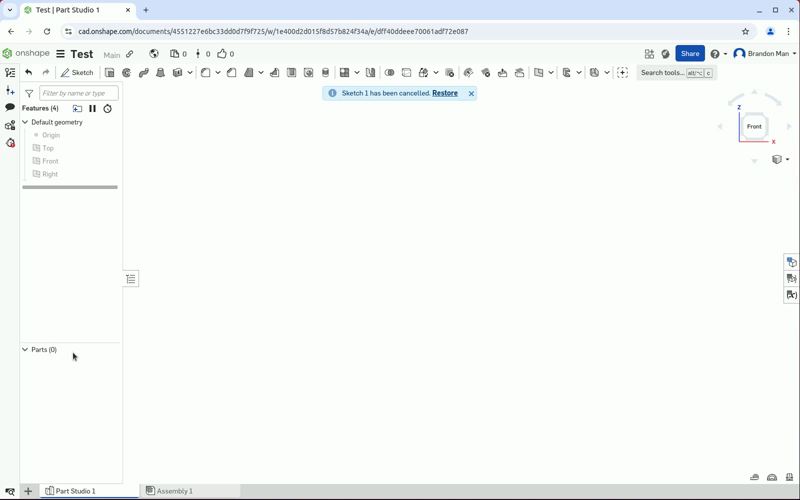
key(shift+y)
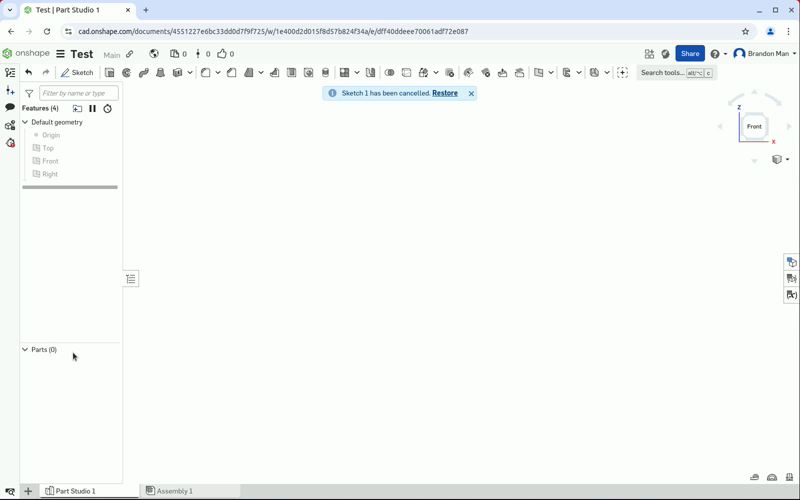
key(shift+s)
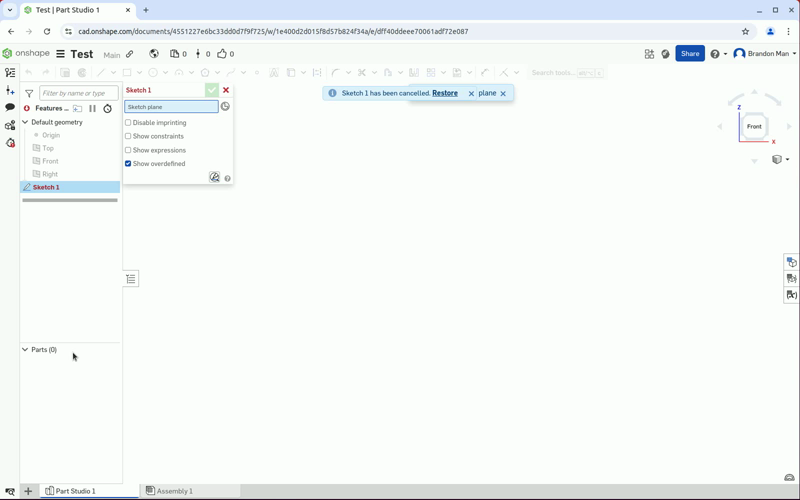
mouse_move(73, 163)
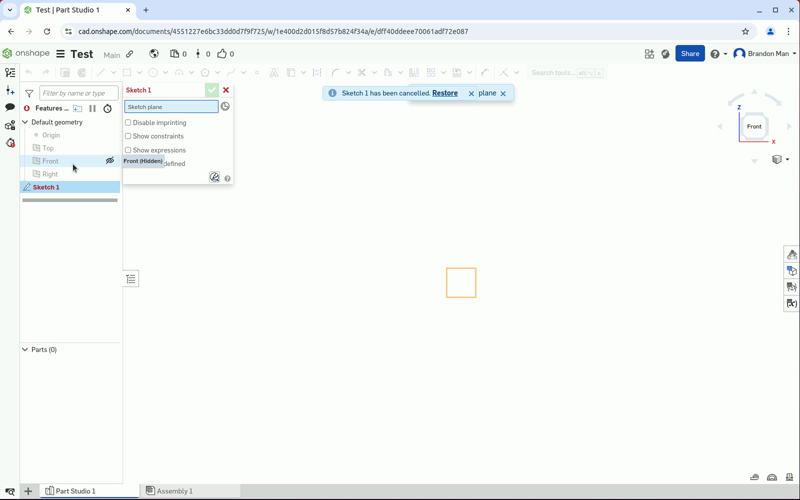
click(73, 163)
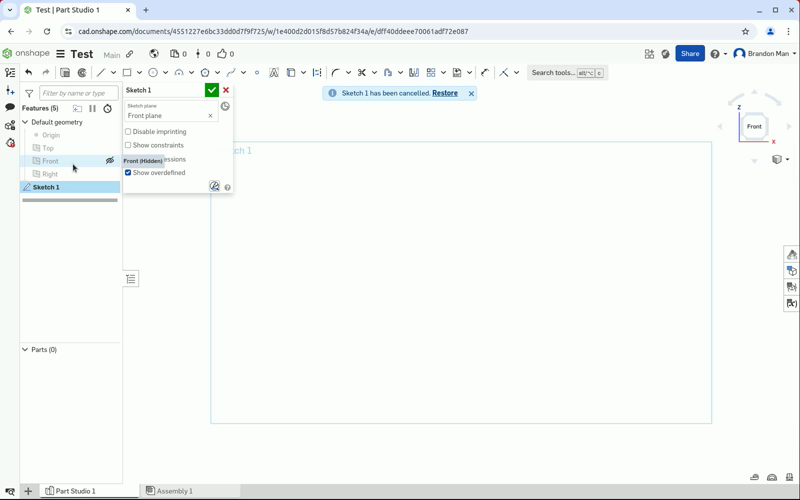
mouse_move(73, 352)
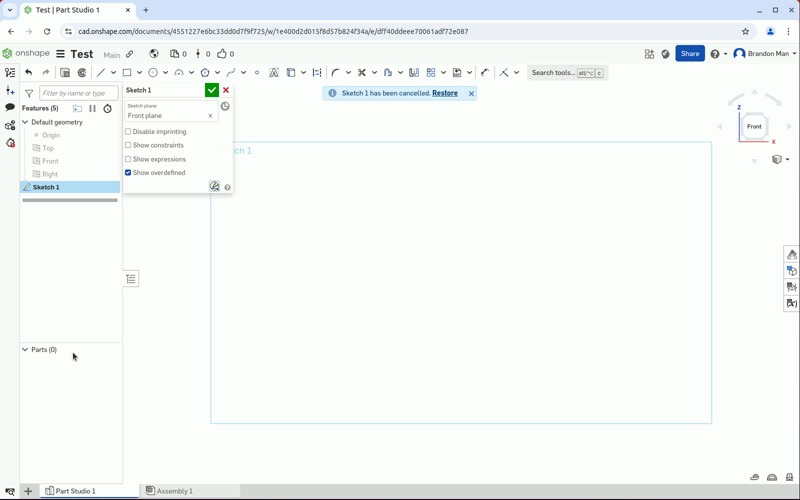
key(y)
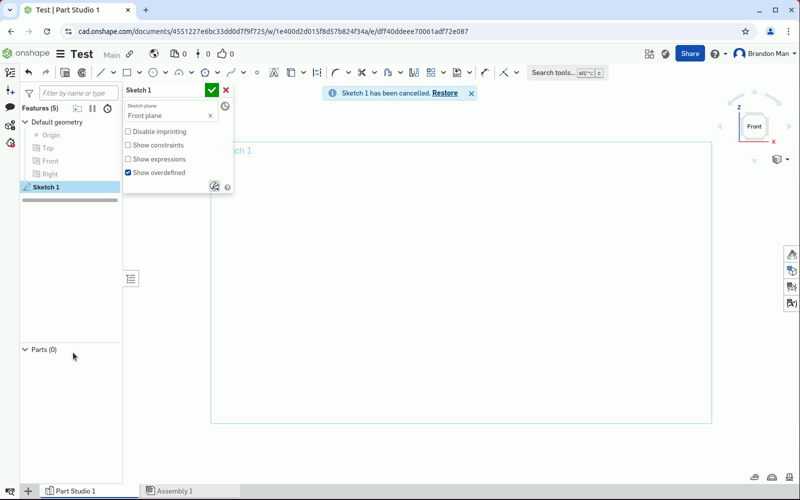
key(l)
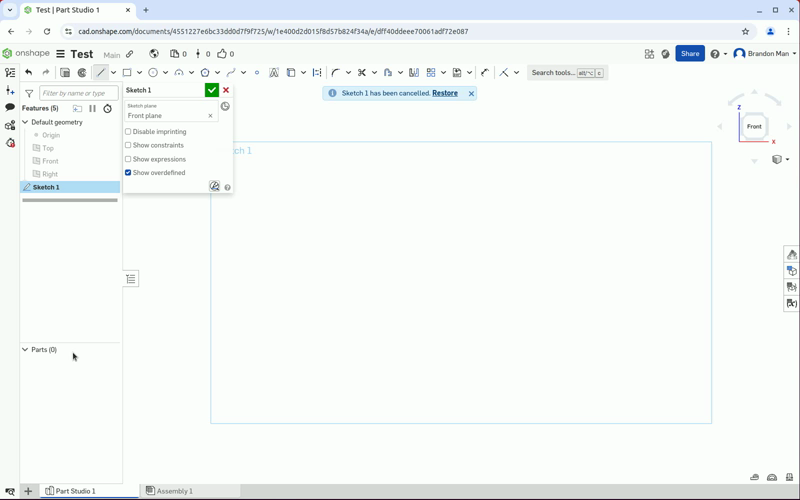
key_down(shift)
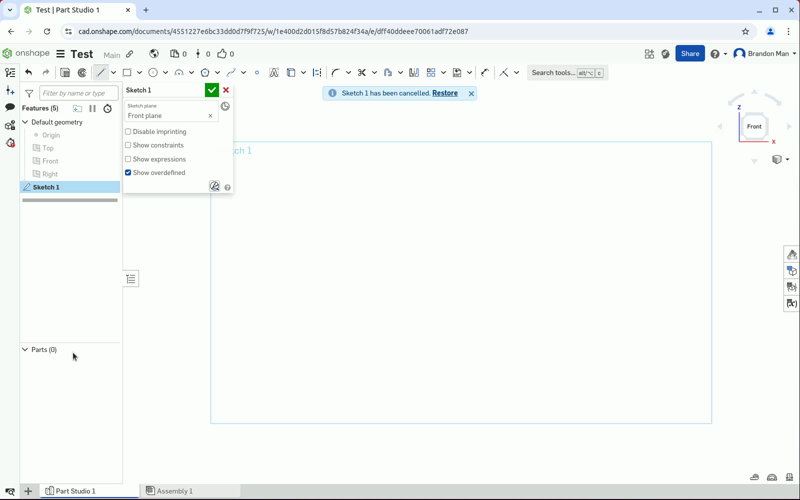
mouse_move(460, 282)
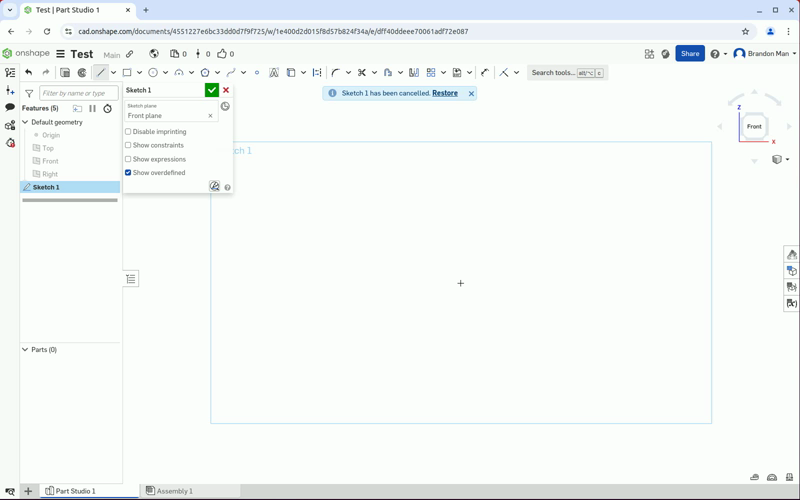
click(460, 282)
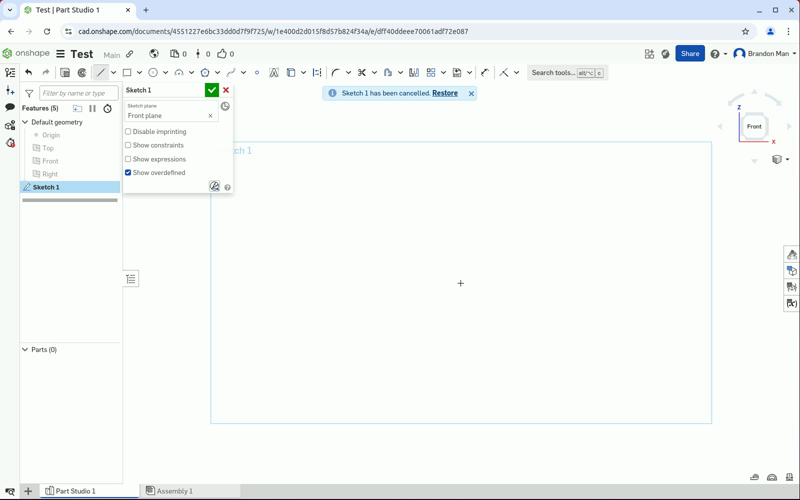
key_up(shift)
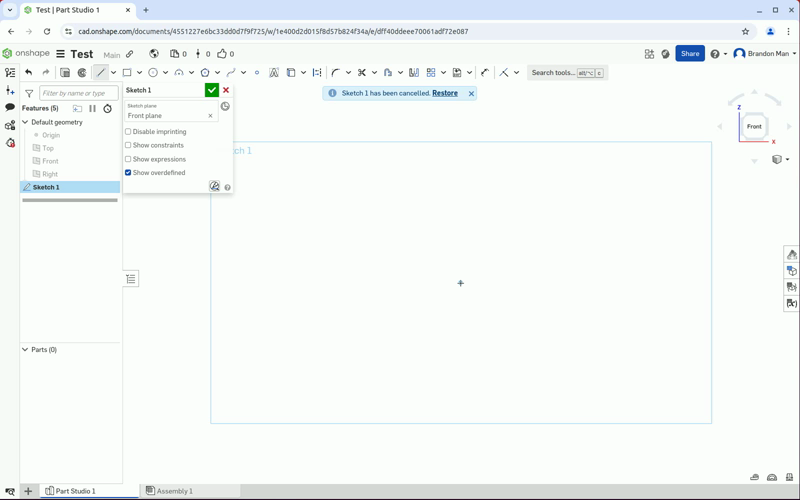
key_down(shift)
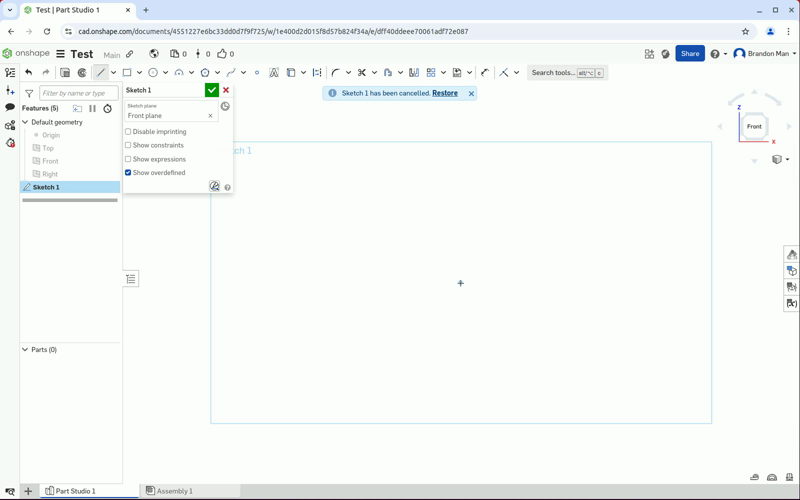
mouse_move(573, 282)
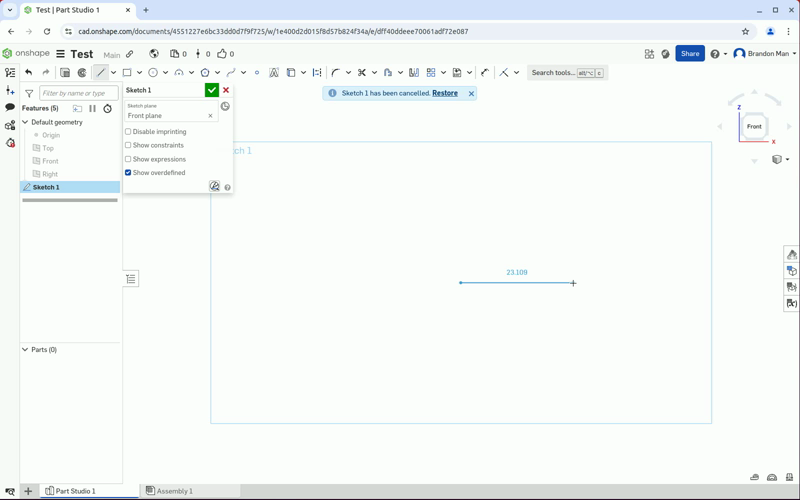
click(573, 282)
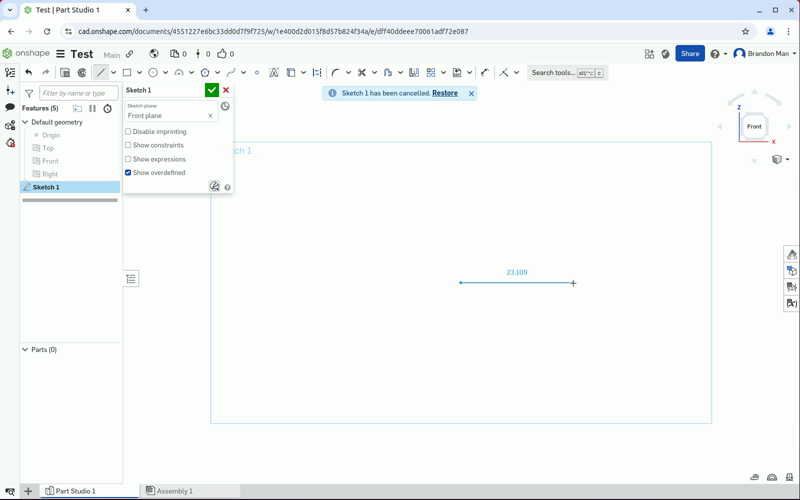
key_up(shift)
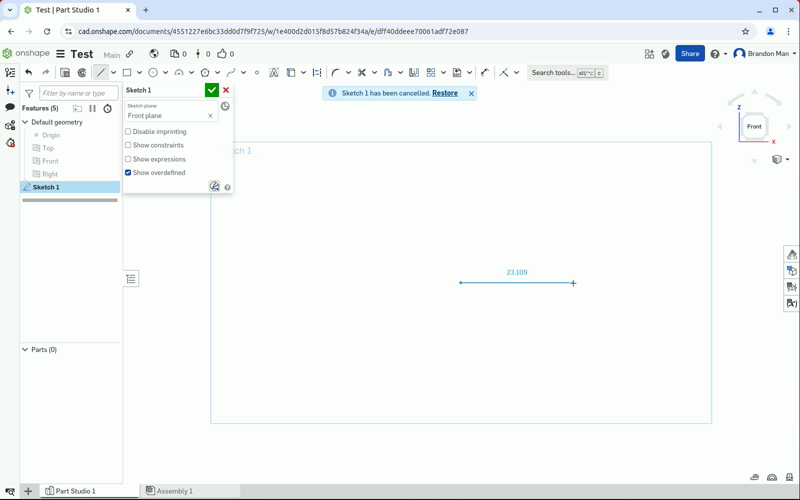
key_down(shift)
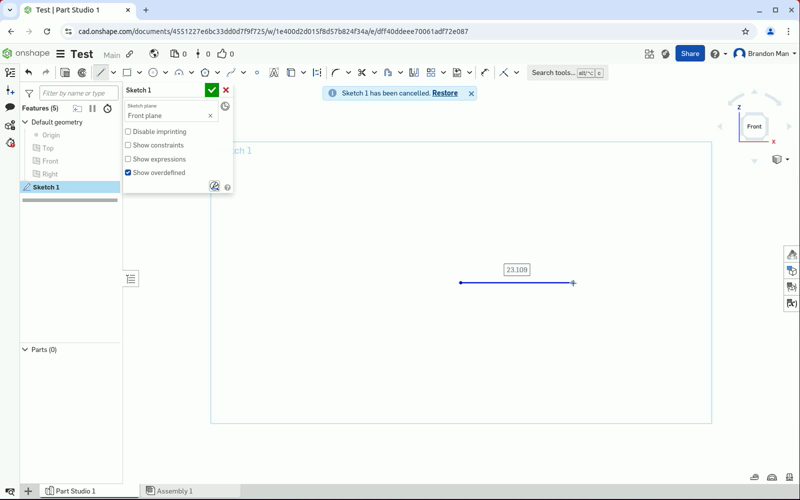
mouse_move(589, 282)
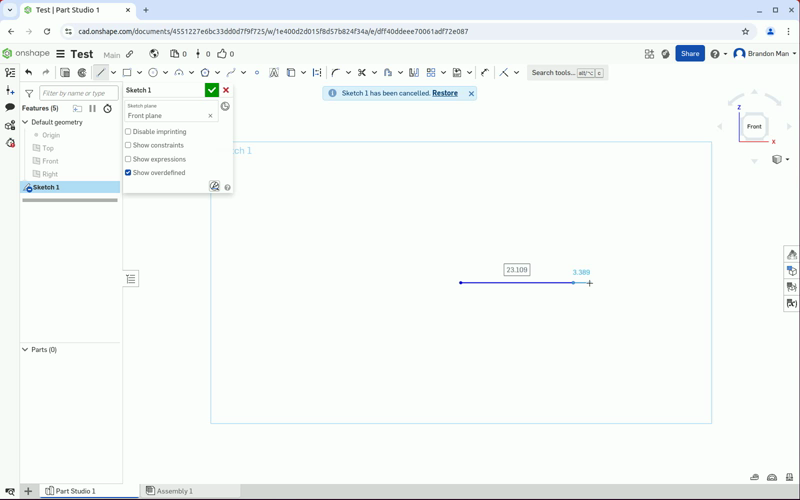
mouse_move(573, 264)
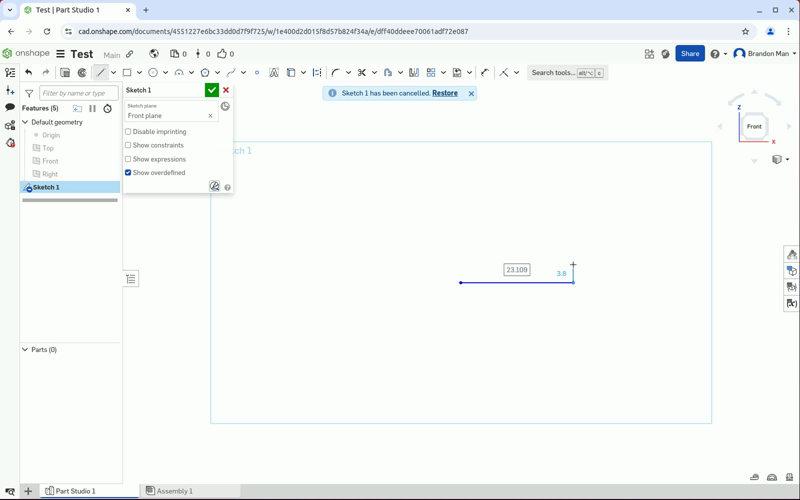
click(573, 264)
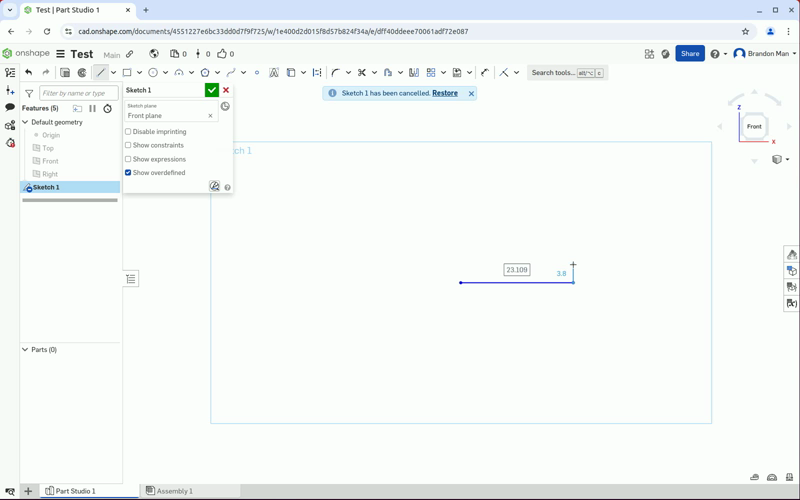
key_up(shift)
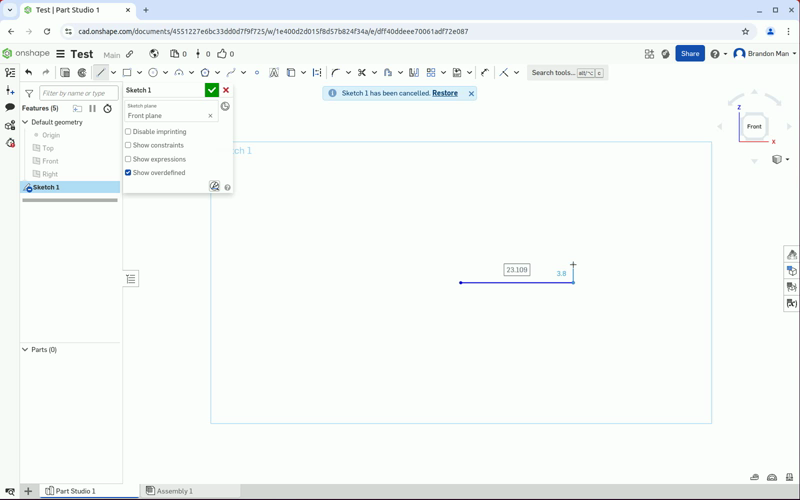
key_down(shift)
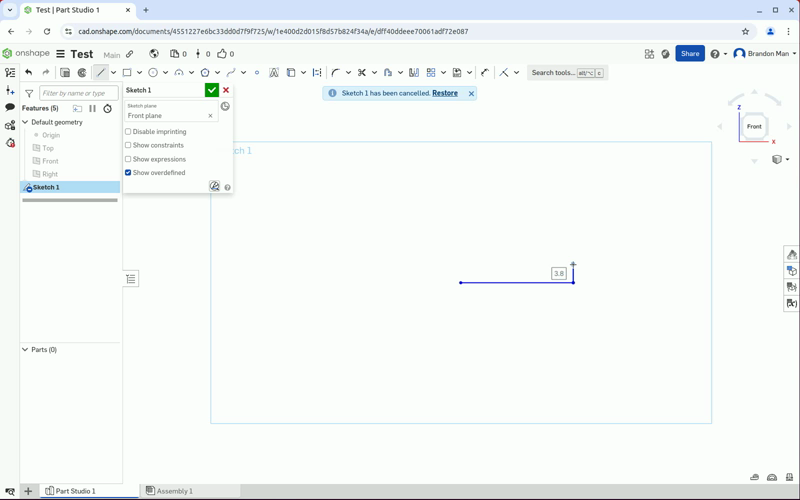
mouse_move(498, 264)
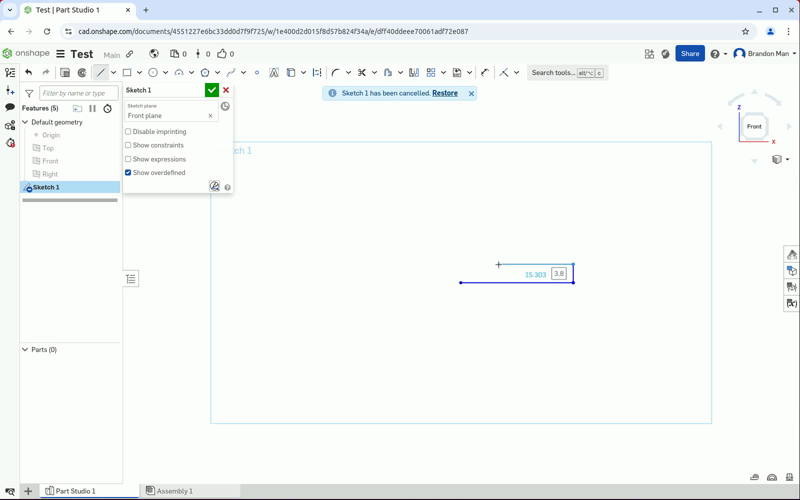
click(498, 264)
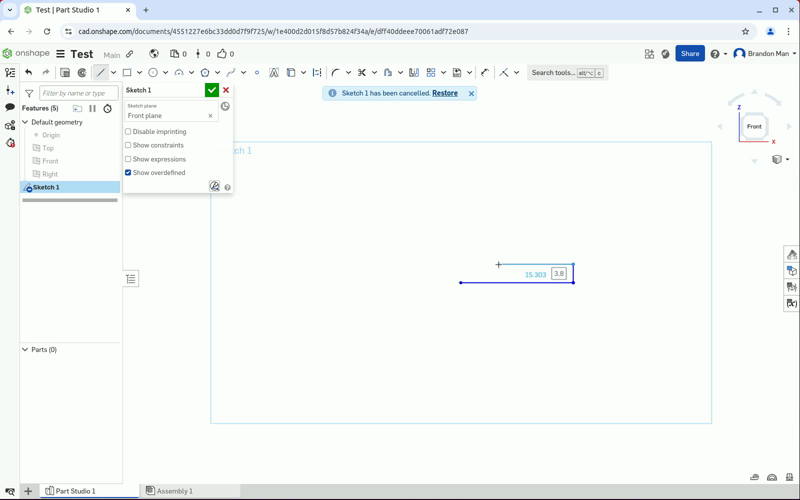
key_up(shift)
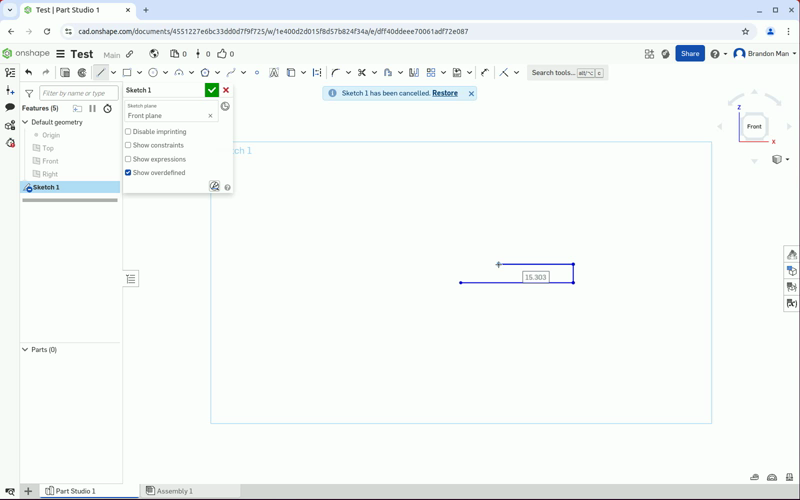
key_down(shift)
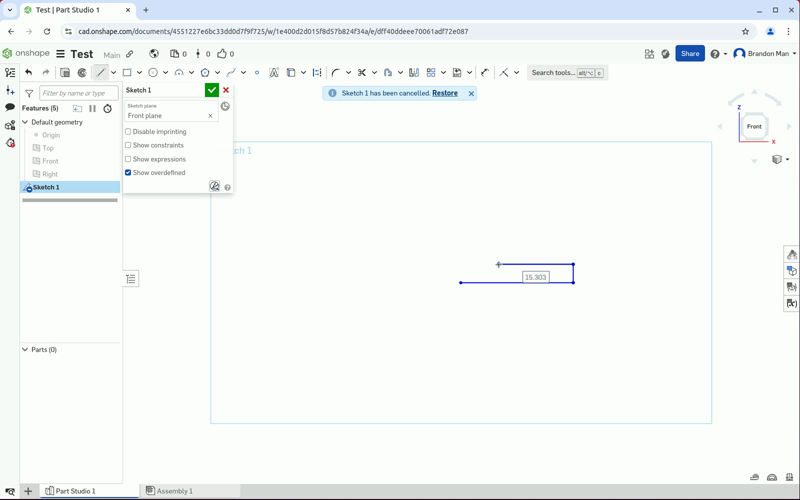
mouse_move(528, 264)
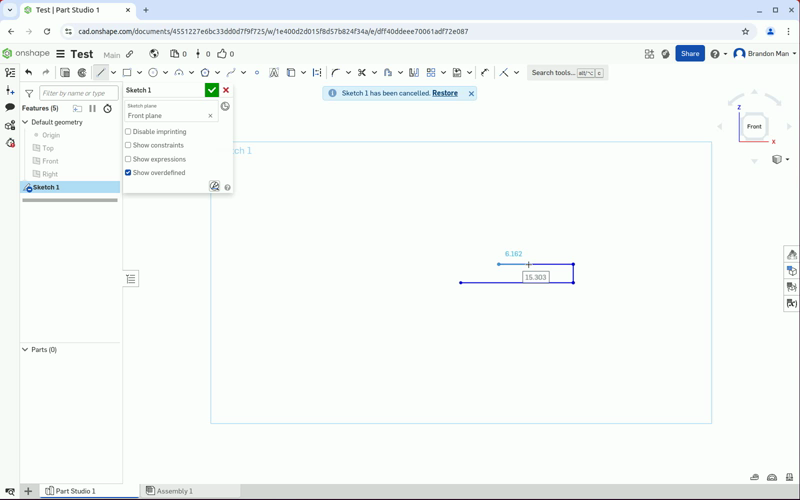
mouse_move(498, 226)
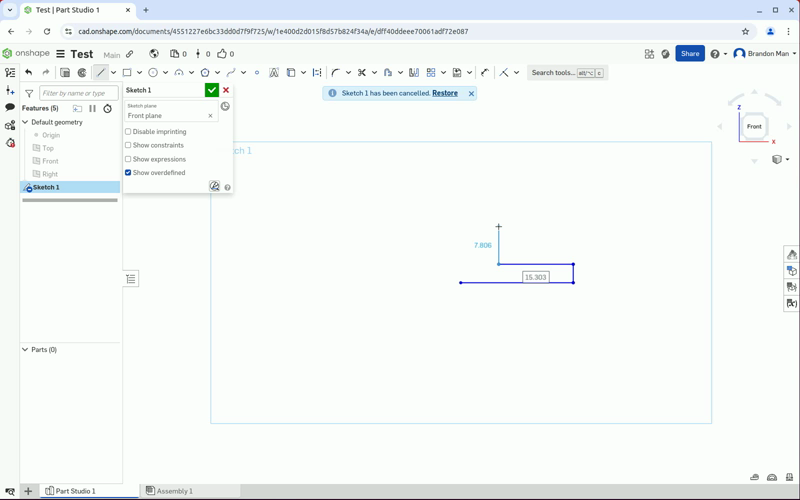
click(498, 226)
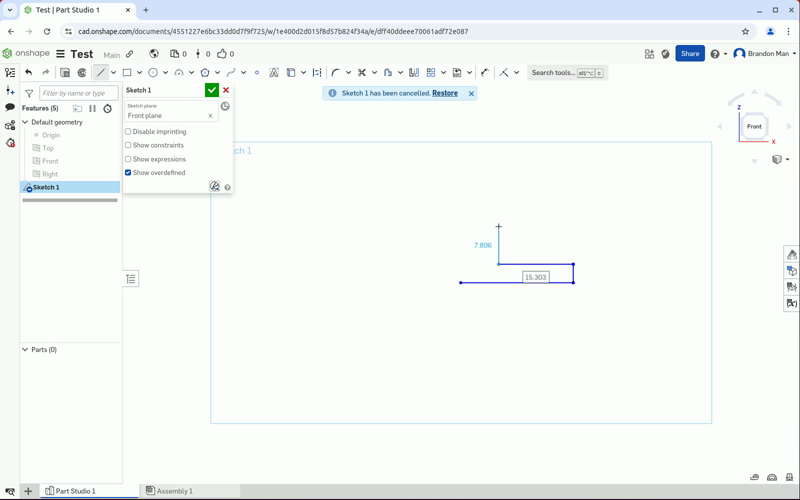
key_up(shift)
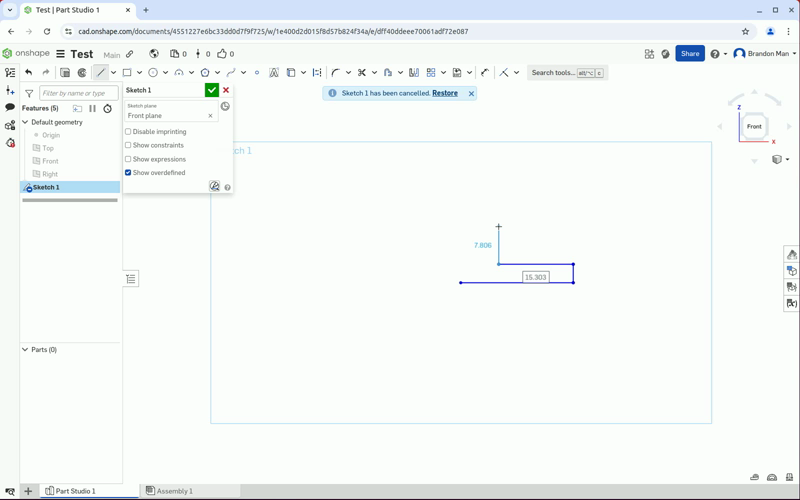
key_down(shift)
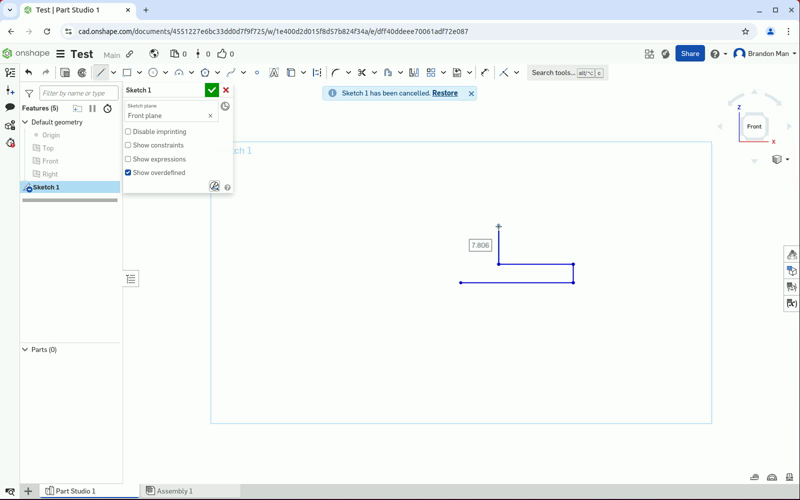
mouse_move(528, 226)
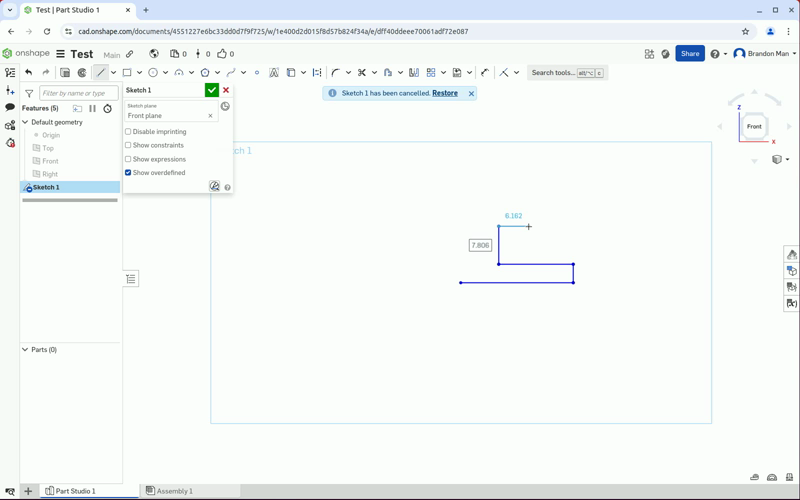
mouse_move(498, 208)
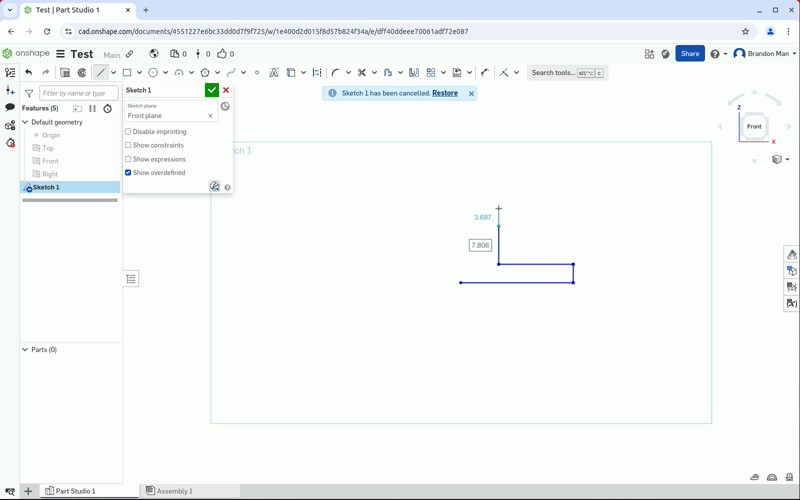
click(498, 208)
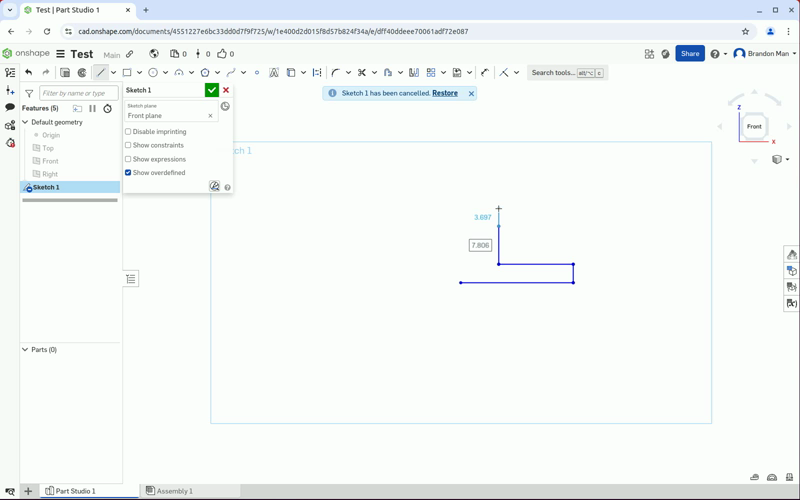
key_up(shift)
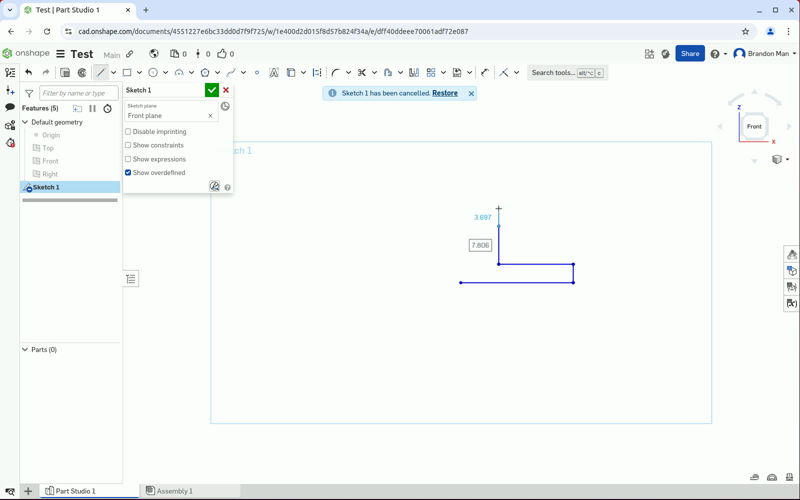
key_down(shift)
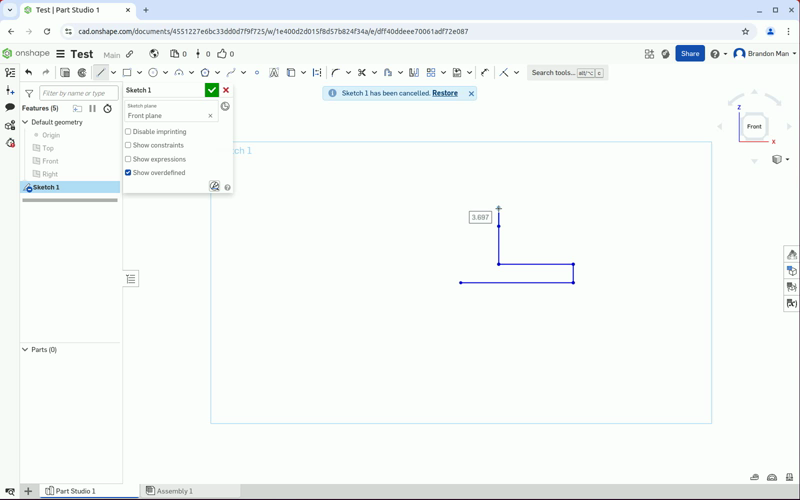
mouse_move(528, 208)
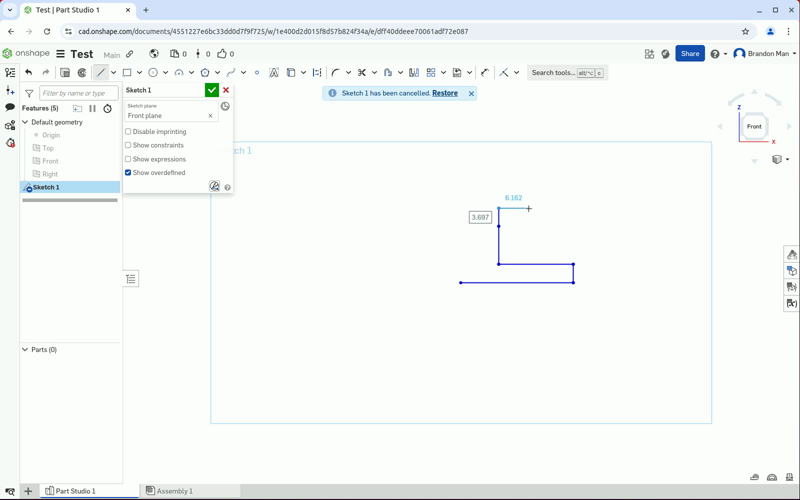
mouse_move(460, 208)
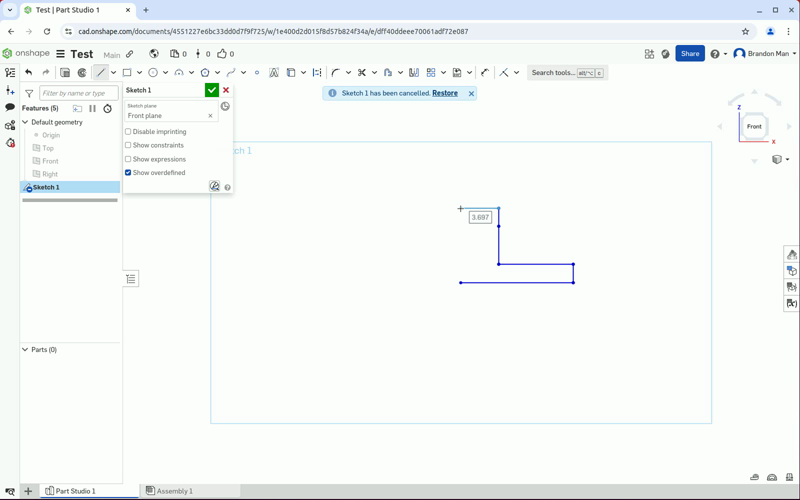
click(460, 208)
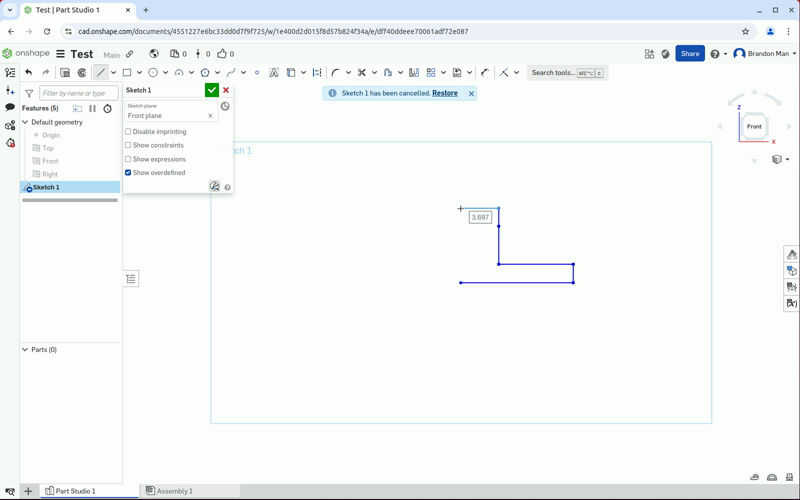
key_up(shift)
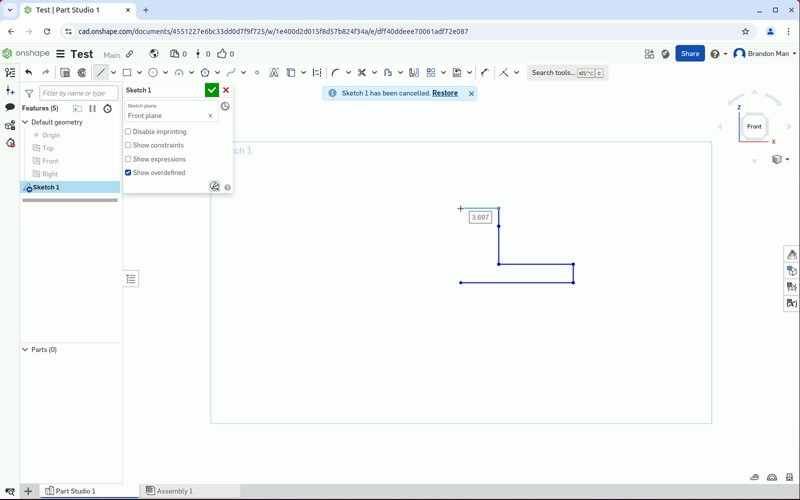
key_down(shift)
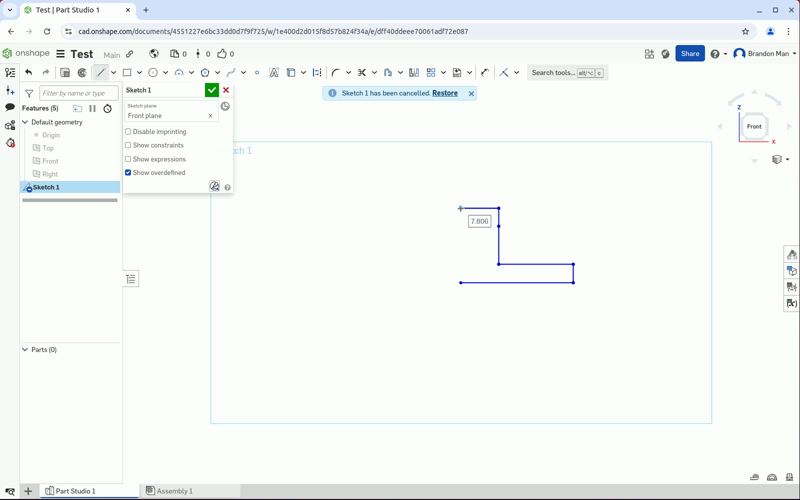
mouse_move(460, 282)
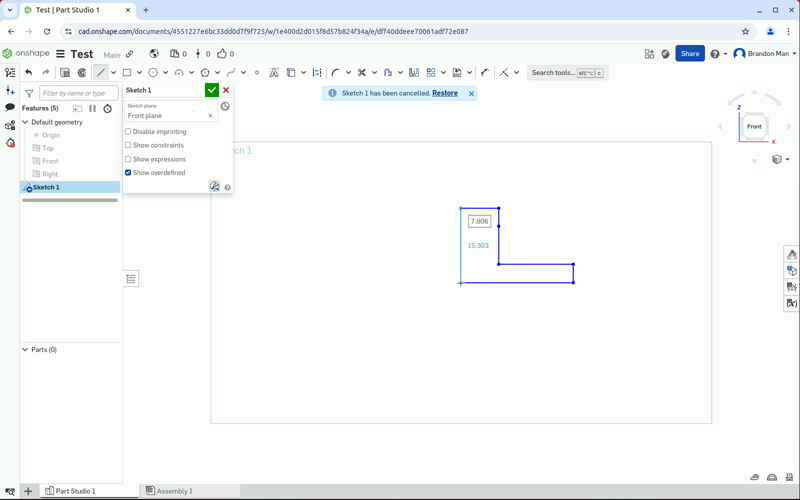
key_up(shift)
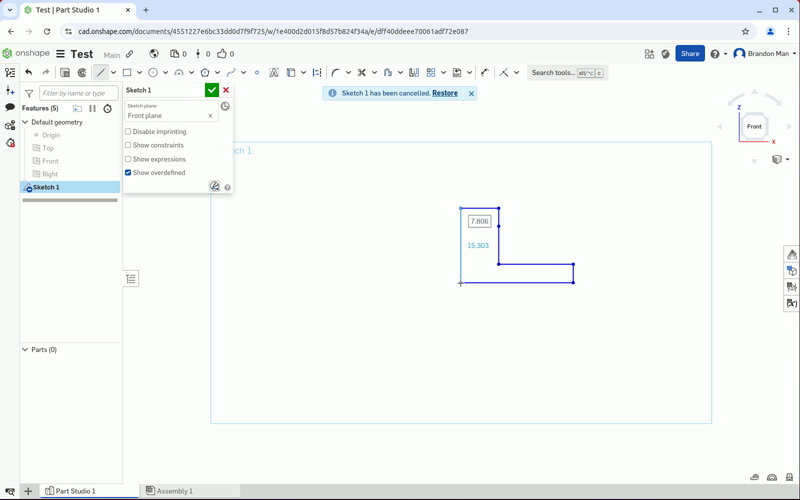
click(460, 282)
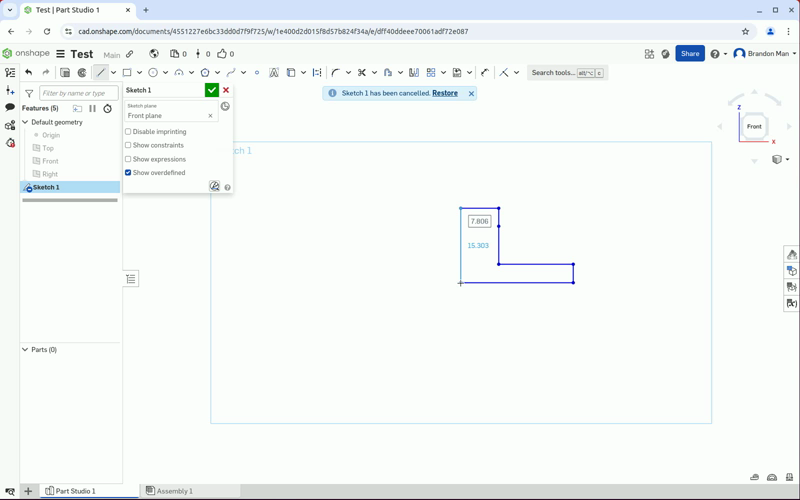
key(esc)
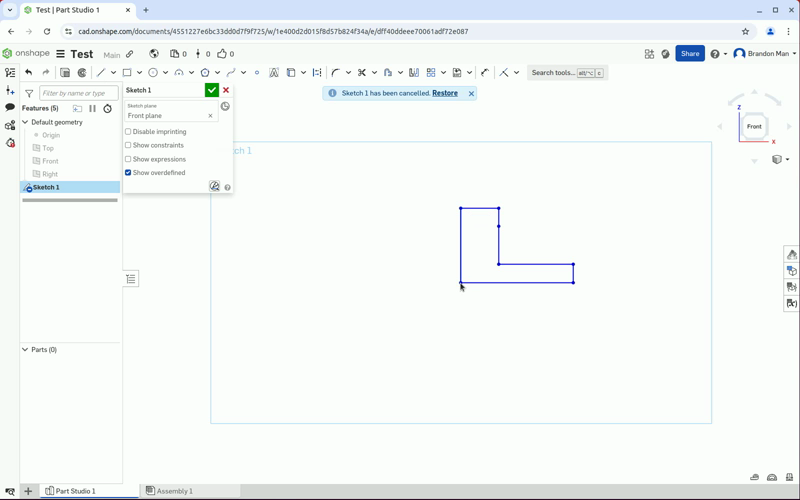
mouse_move(494, 227)
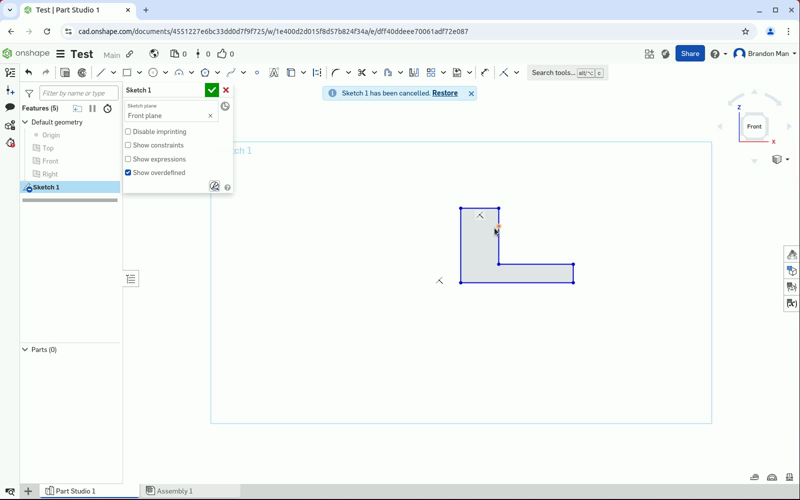
click(494, 227)
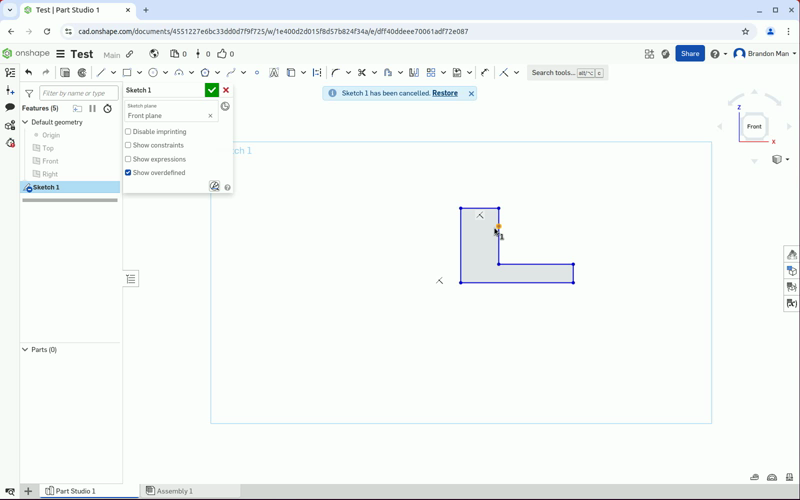
mouse_move(73, 352)
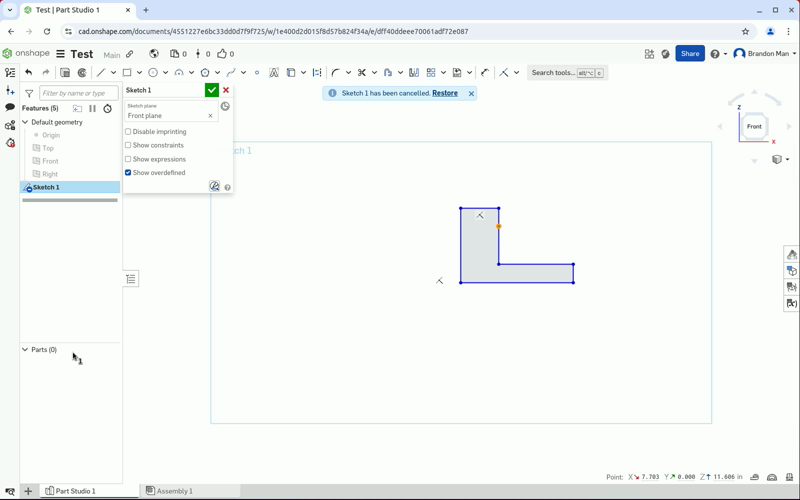
key(shift+y)
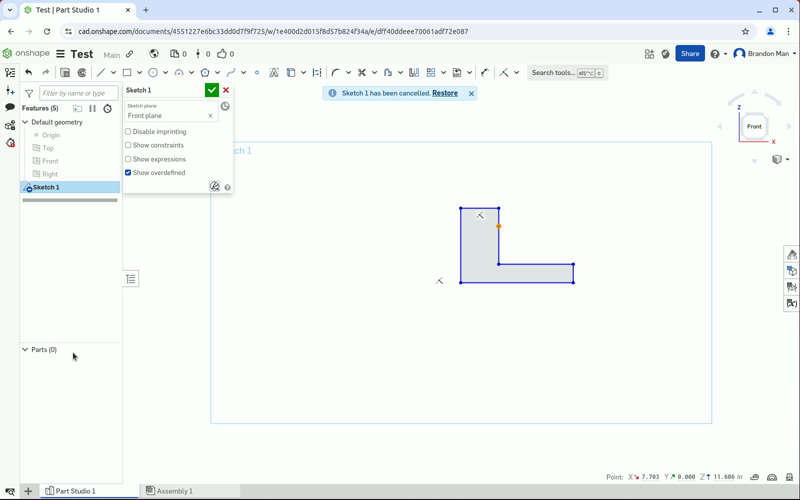
key(shift+e)
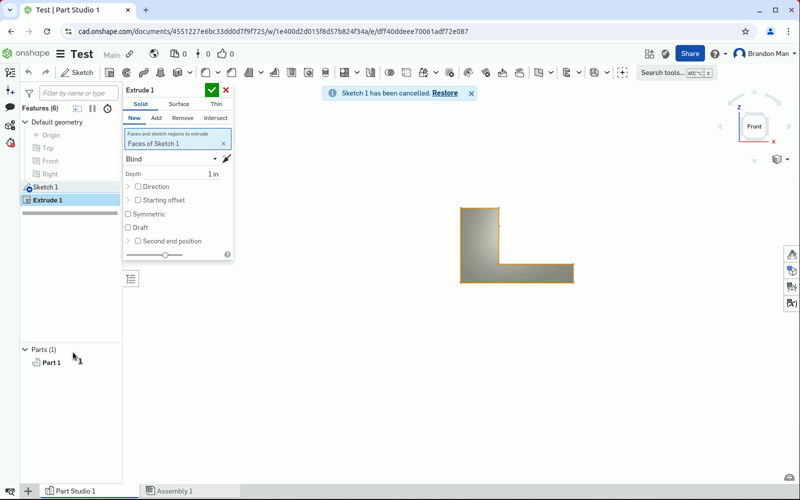
mouse_move(143, 106)
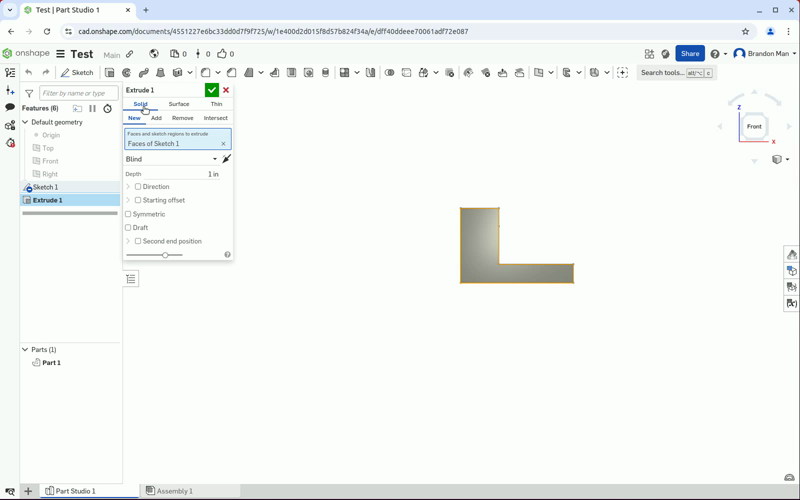
click(143, 106)
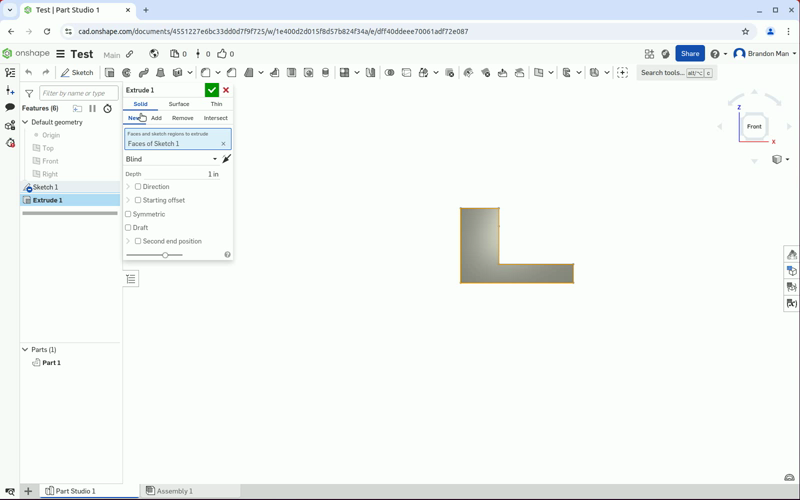
mouse_move(137, 120)
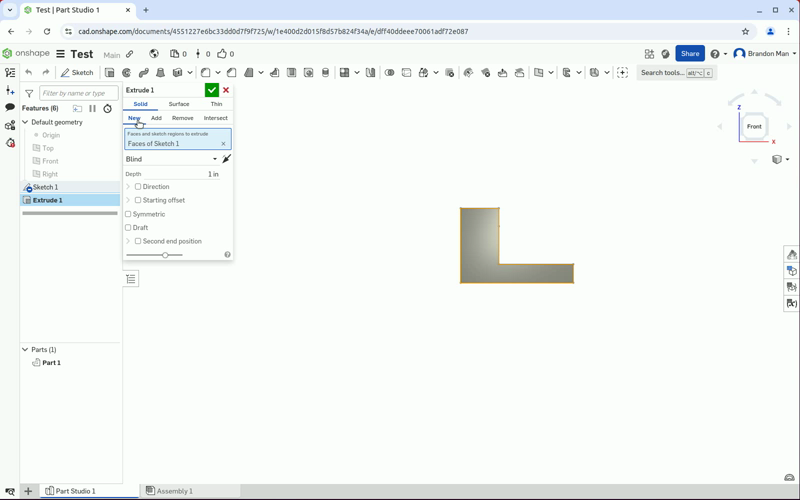
click(137, 120)
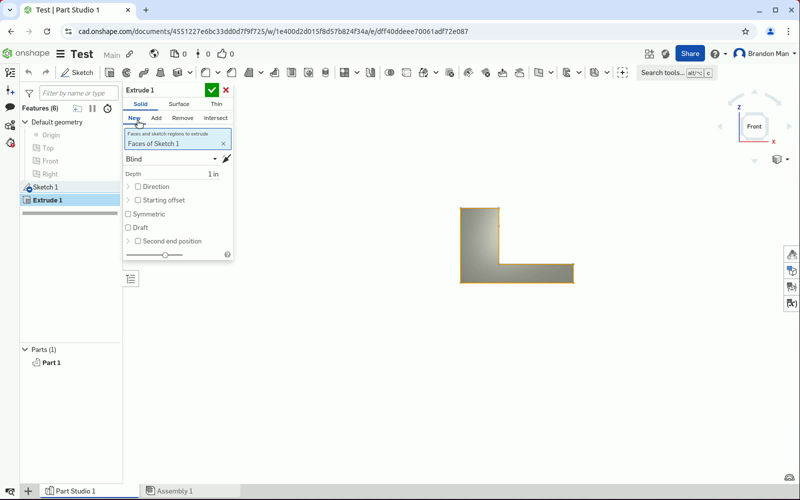
key(tab, 4)
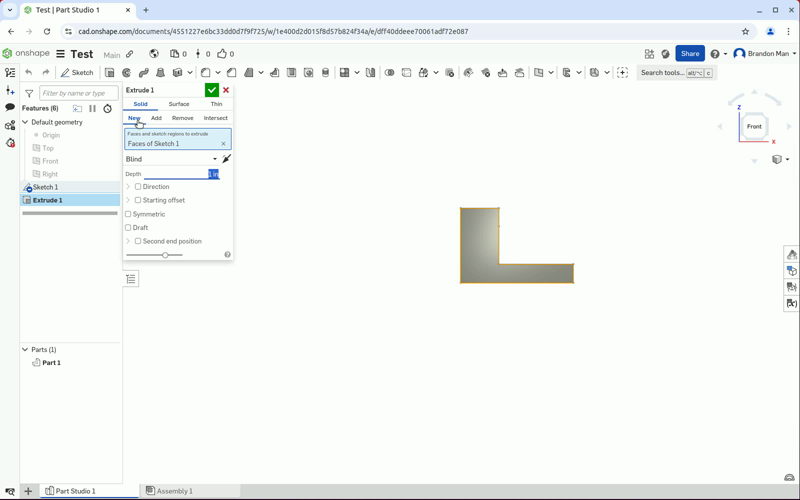
text(15.405)
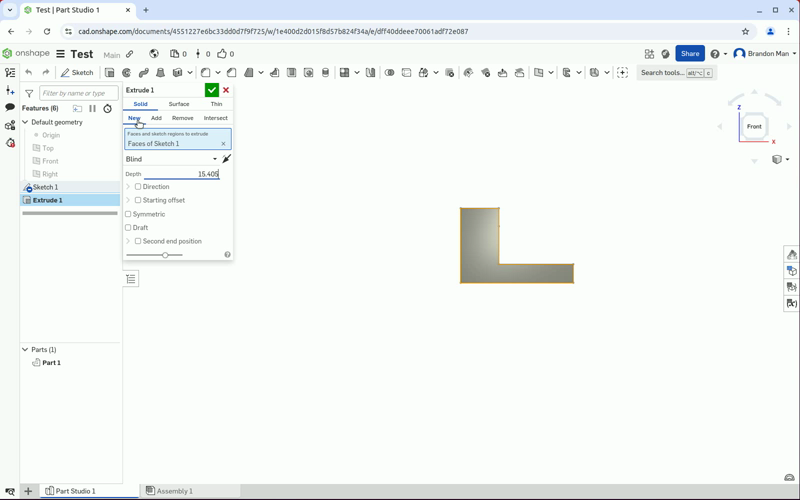
key(enter)
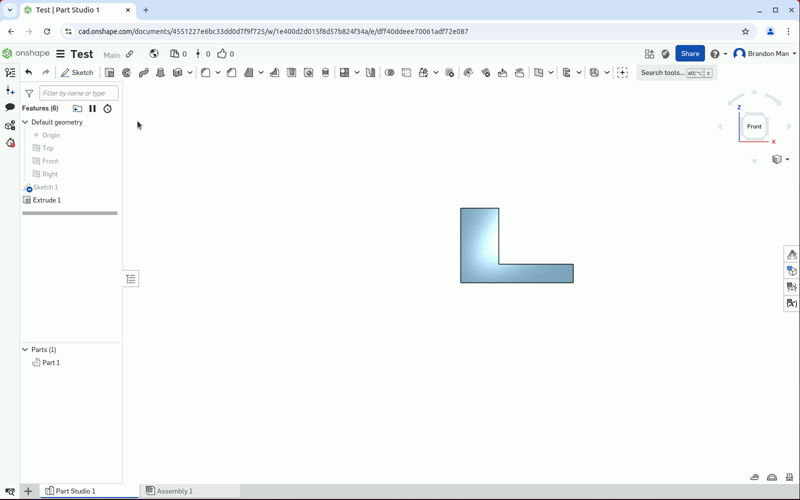
key(shift+h)
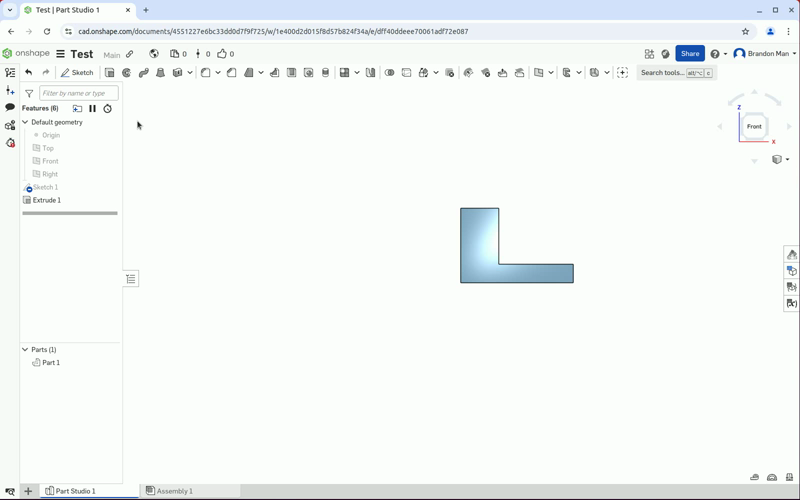
key(shift+h)
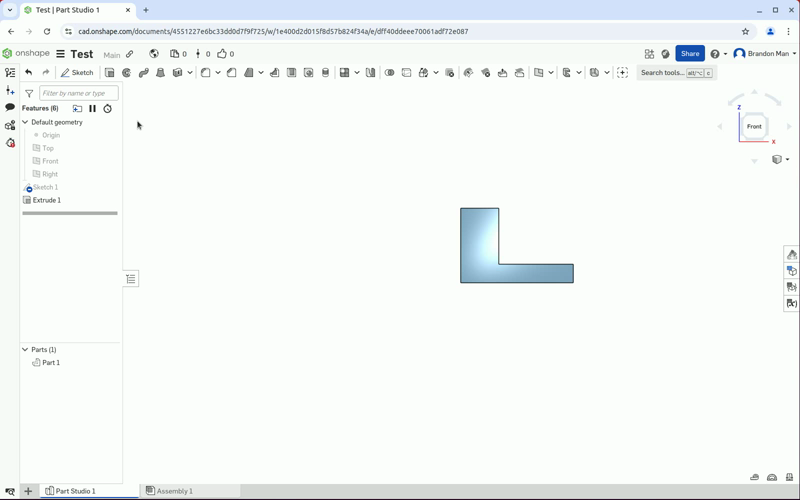
mouse_move(73, 189)
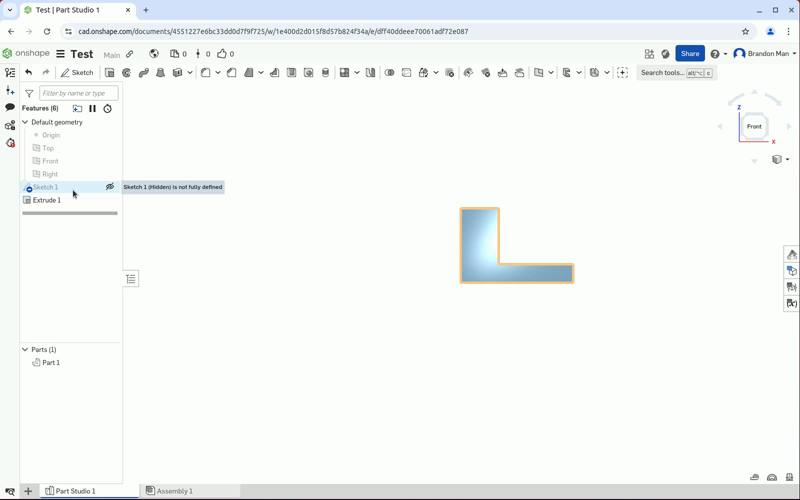
click(73, 189)
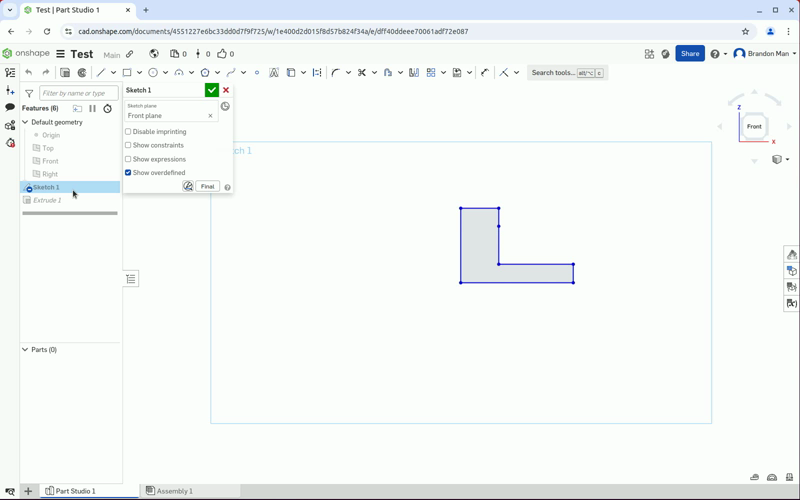
mouse_move(229, 92)
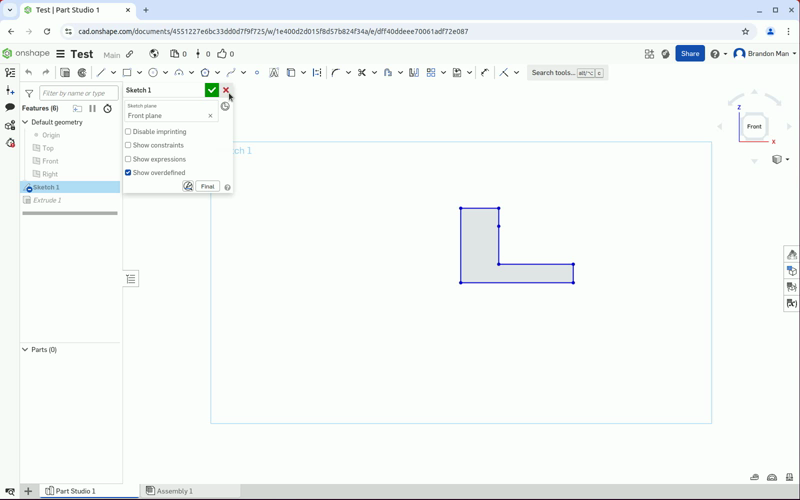
click(229, 92)
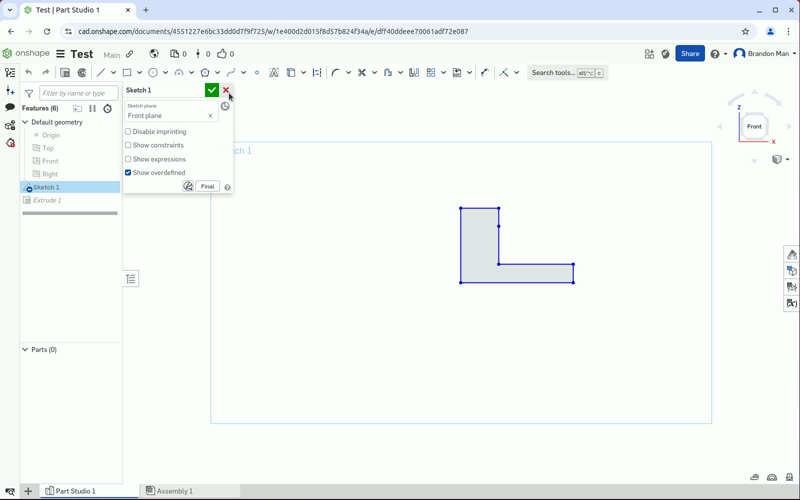
key(shift+s)
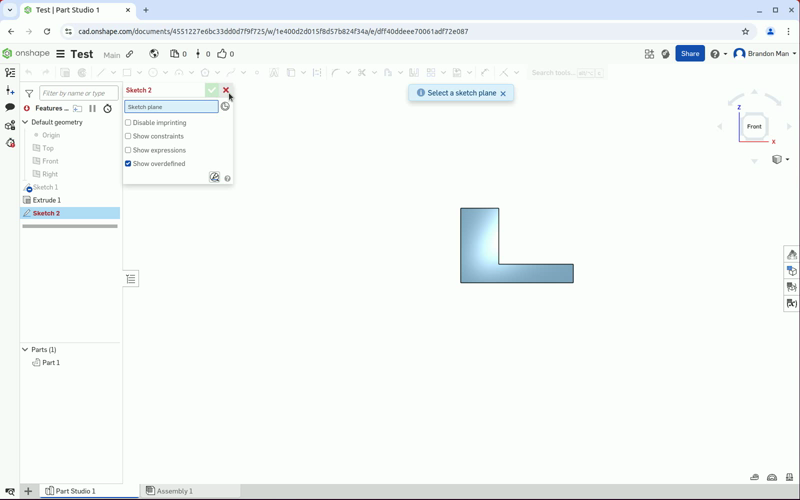
mouse_move(73, 163)
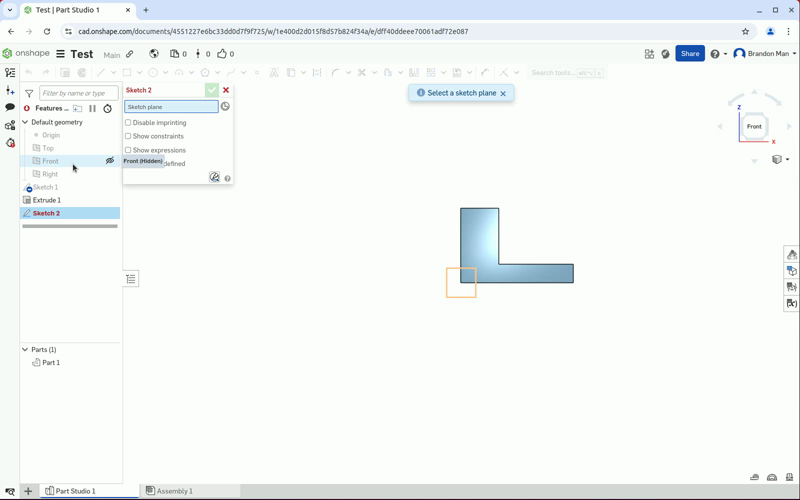
click(73, 163)
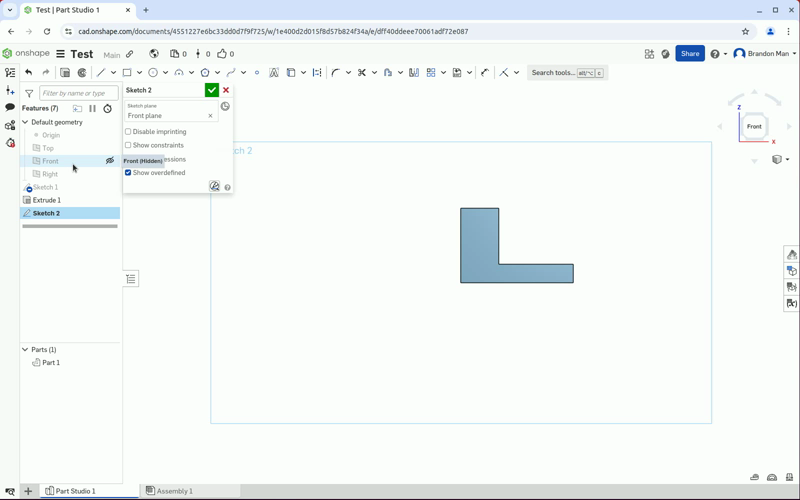
mouse_move(73, 352)
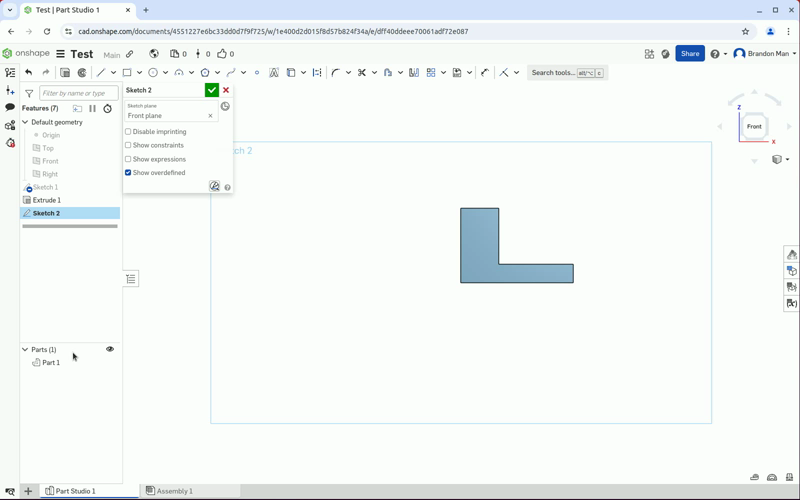
key(y)
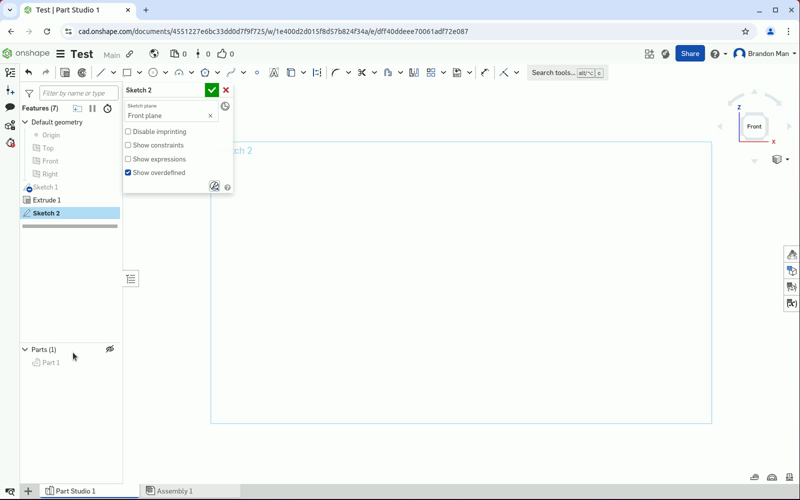
key(l)
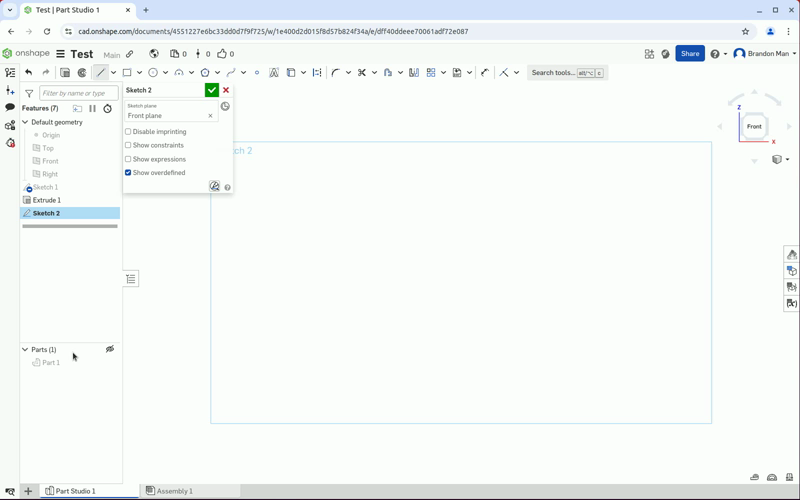
key_down(shift)
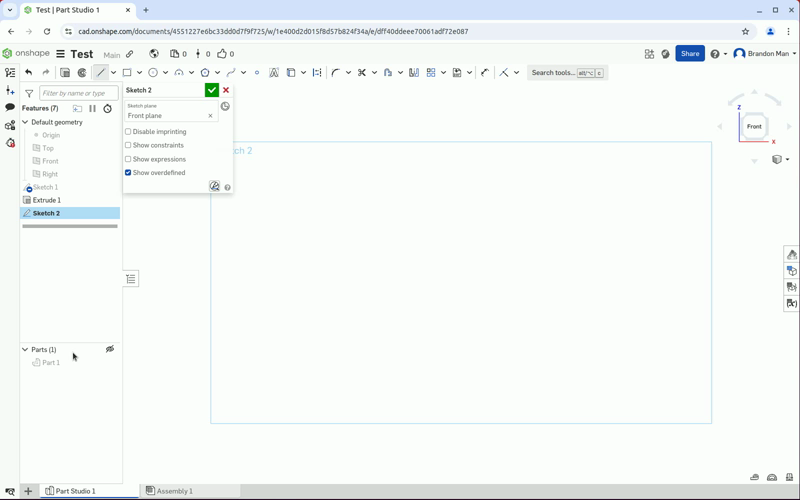
mouse_move(498, 264)
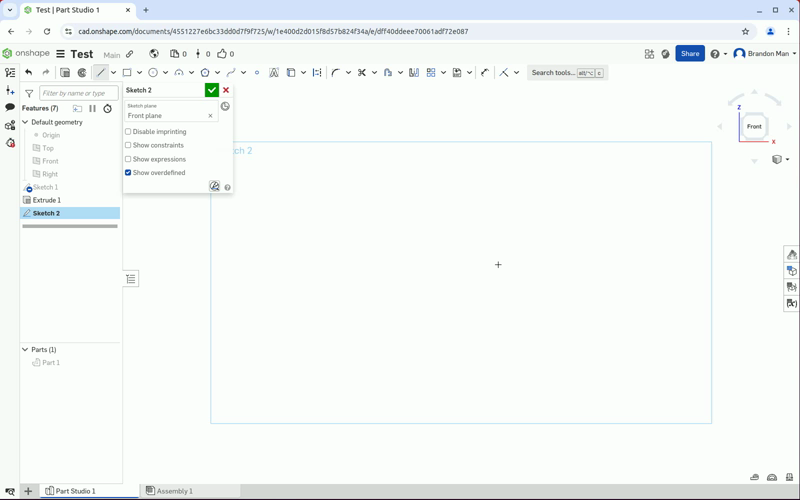
click(498, 264)
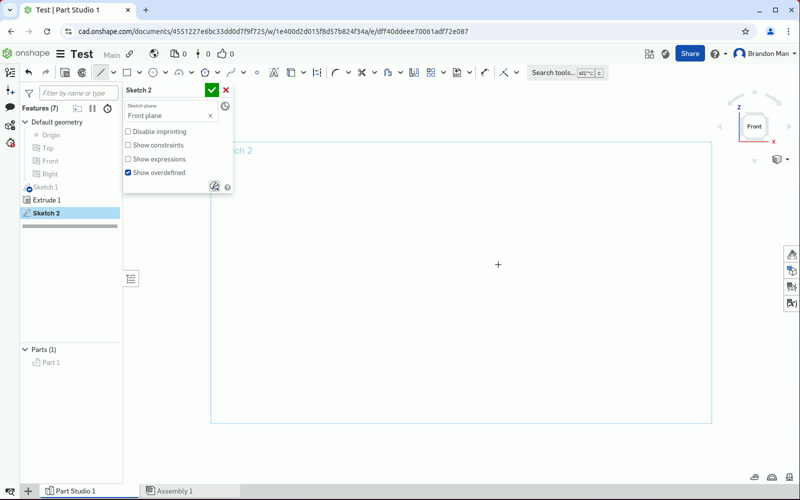
key_up(shift)
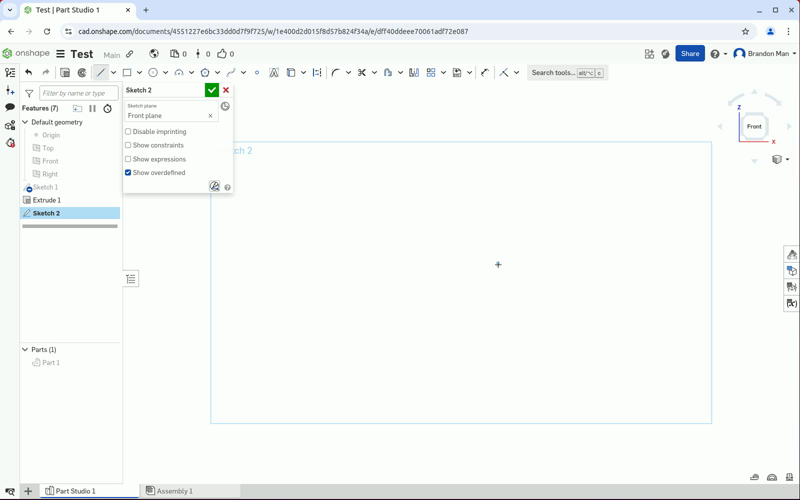
key_down(shift)
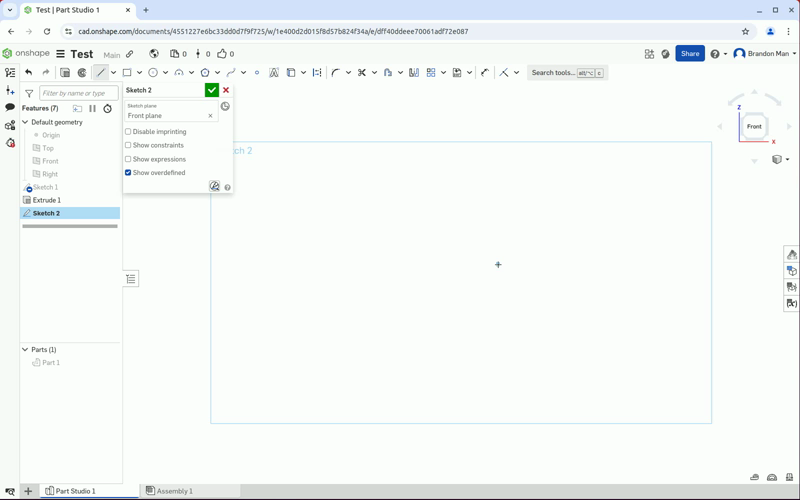
mouse_move(573, 264)
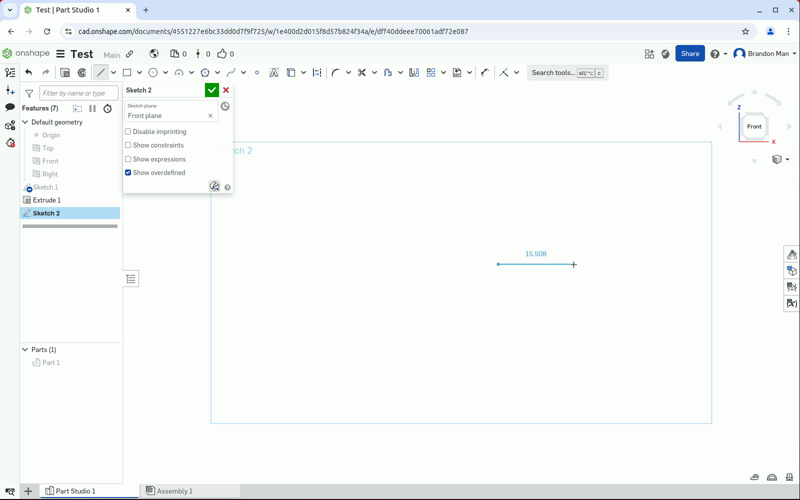
click(573, 264)
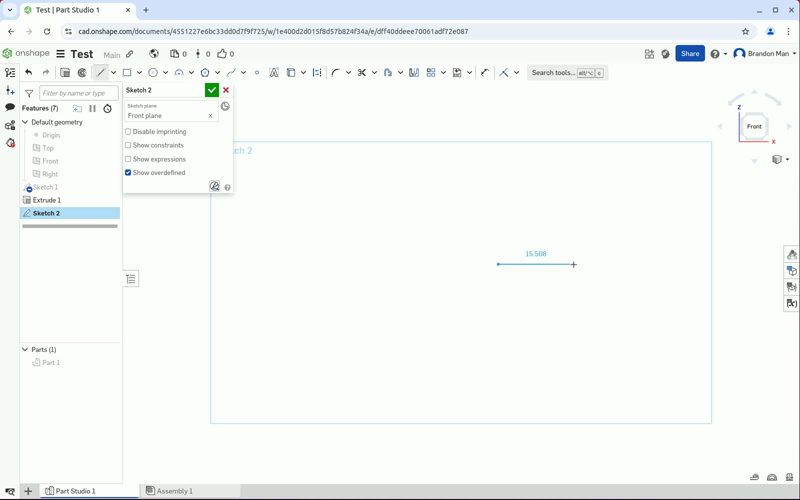
key_up(shift)
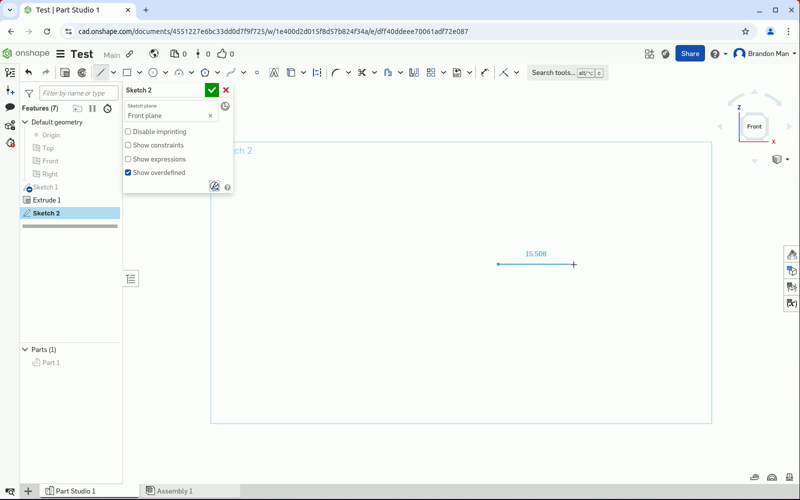
key_down(shift)
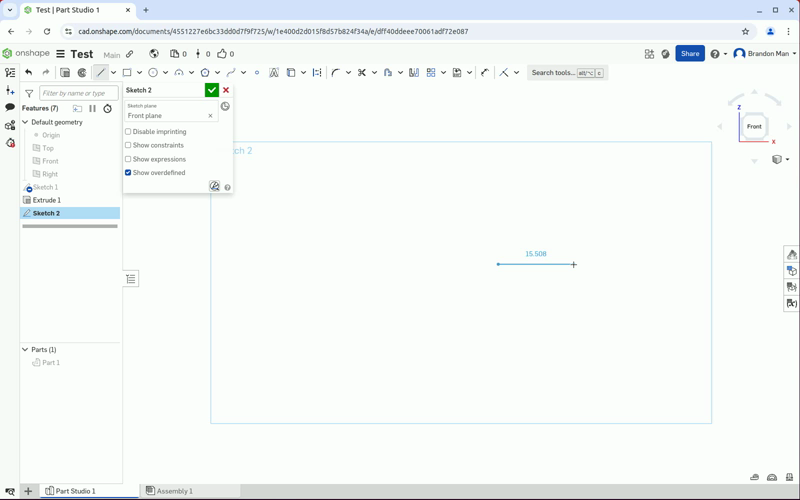
mouse_move(589, 264)
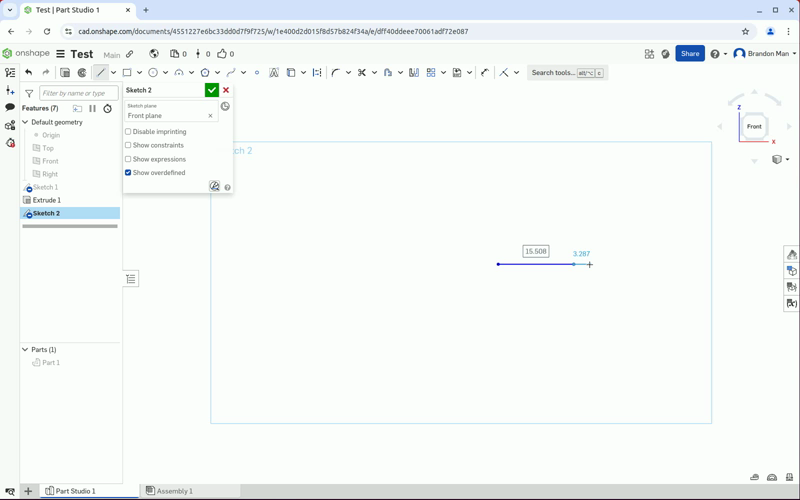
mouse_move(573, 226)
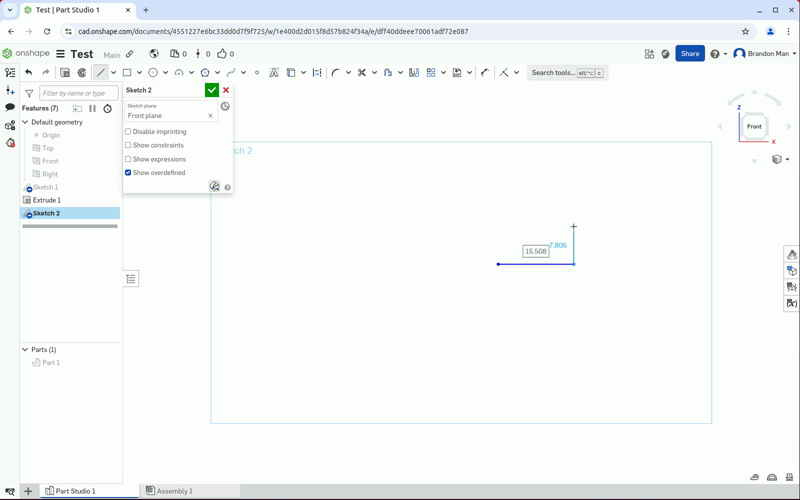
click(573, 226)
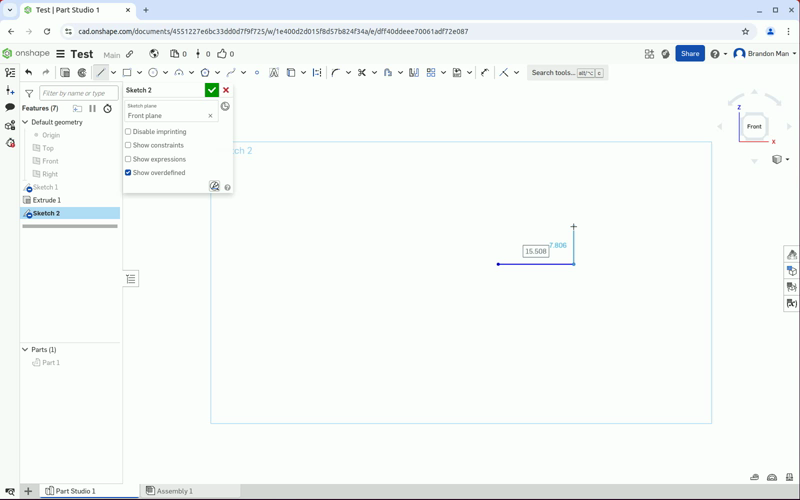
key_up(shift)
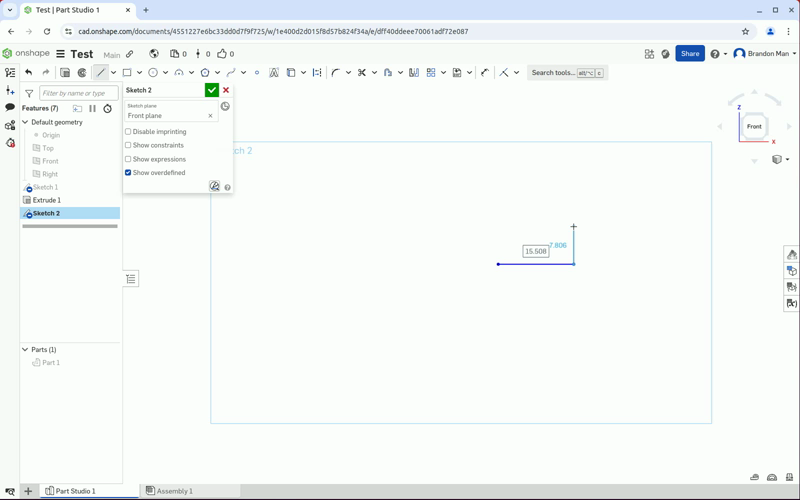
key_down(shift)
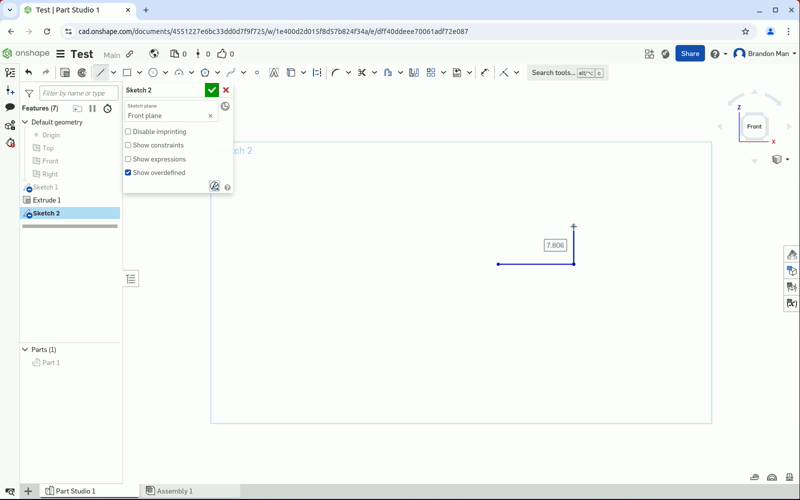
mouse_move(498, 226)
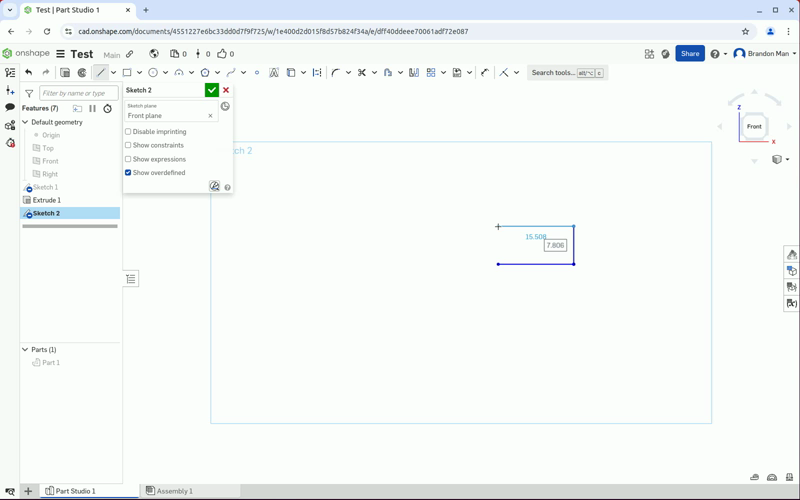
click(498, 226)
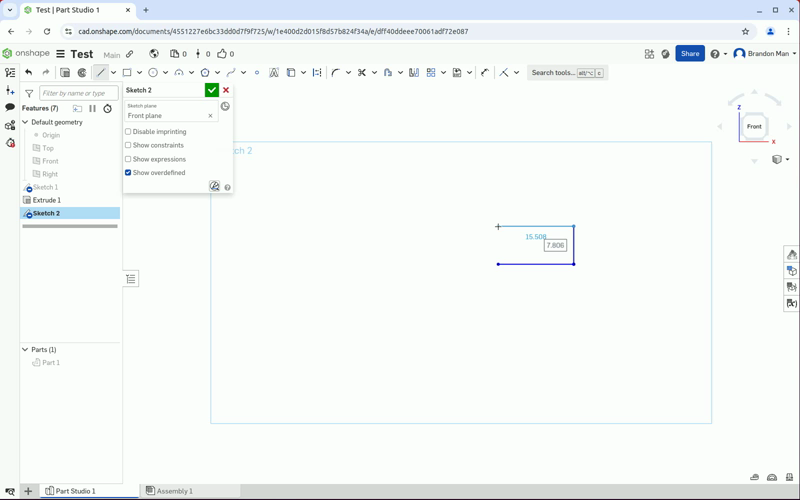
key_up(shift)
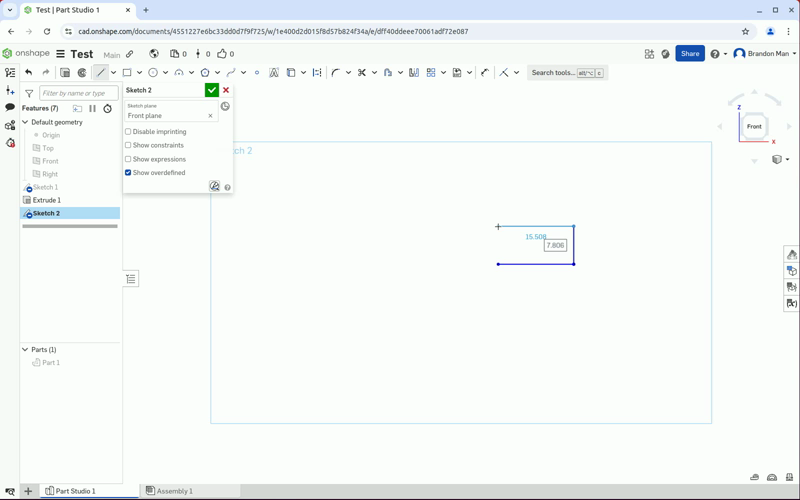
mouse_move(528, 226)
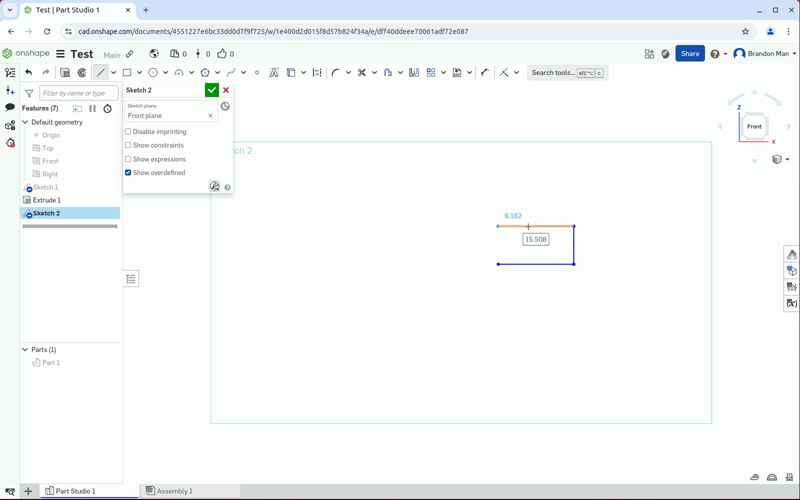
key_down(shift)
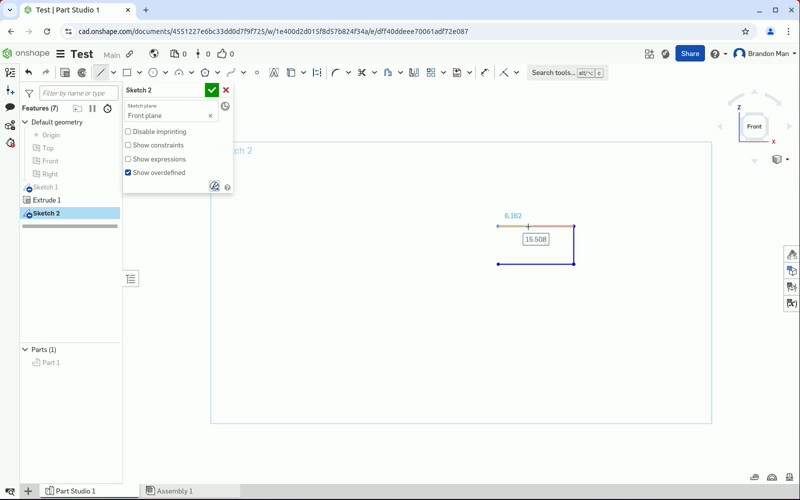
mouse_move(498, 264)
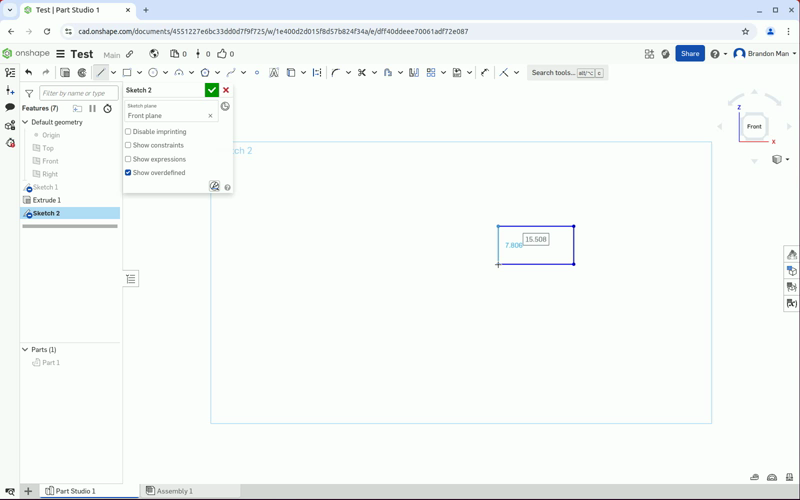
key_up(shift)
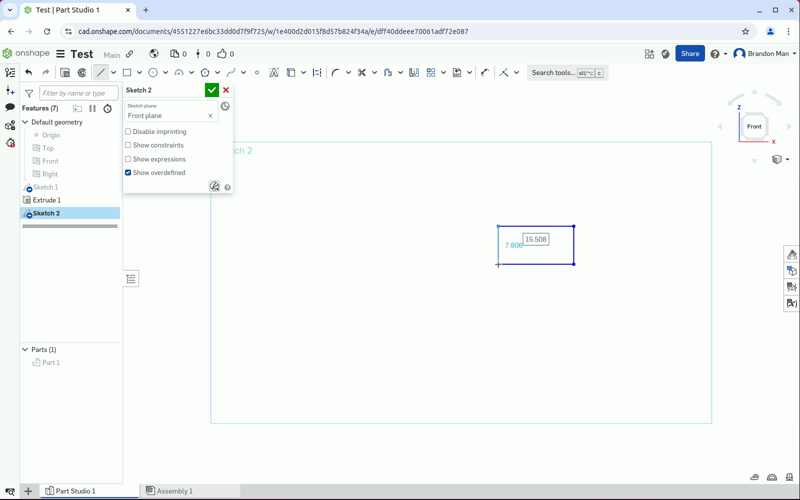
click(498, 264)
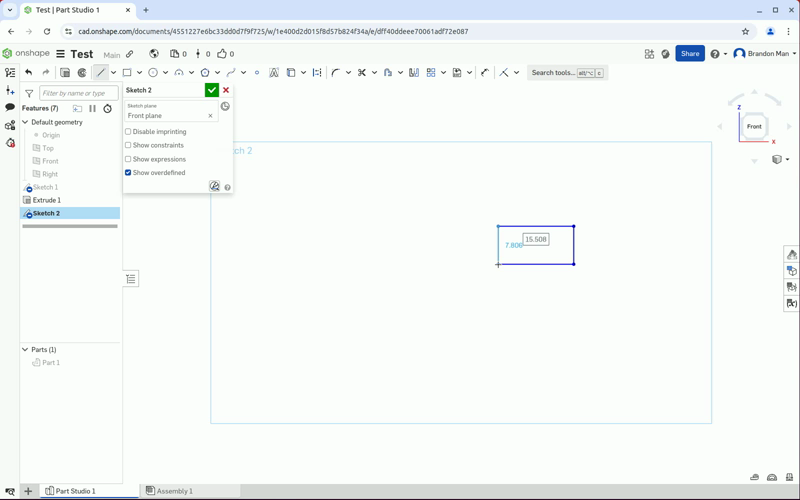
key(esc)
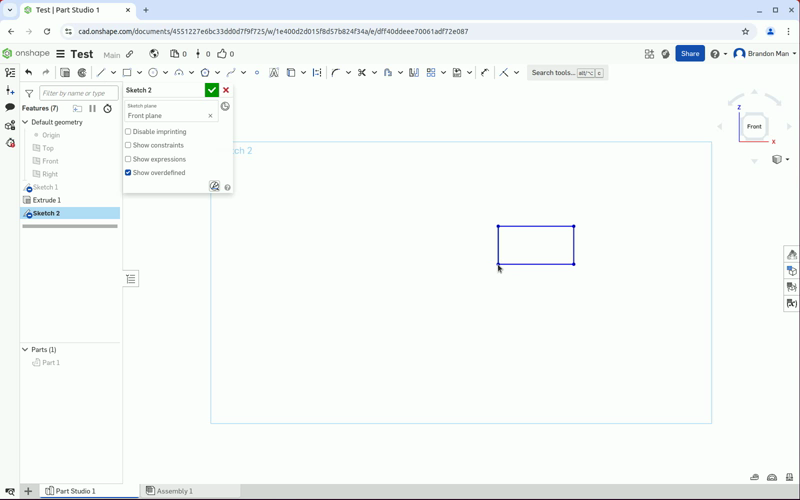
mouse_move(534, 253)
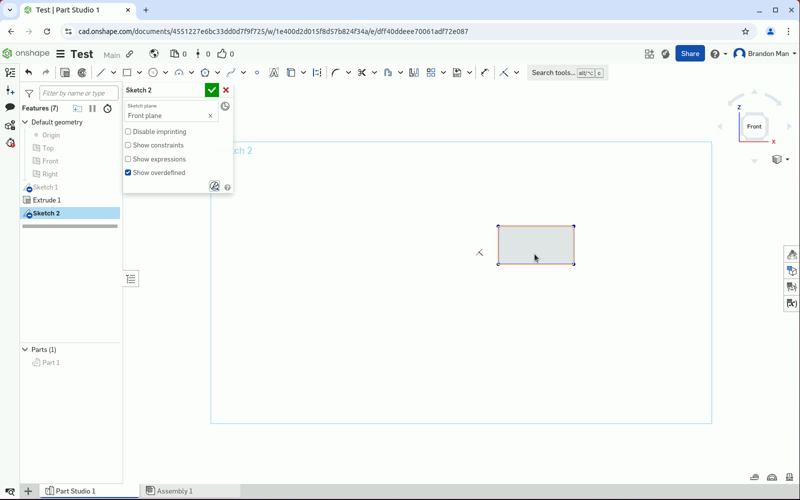
click(534, 253)
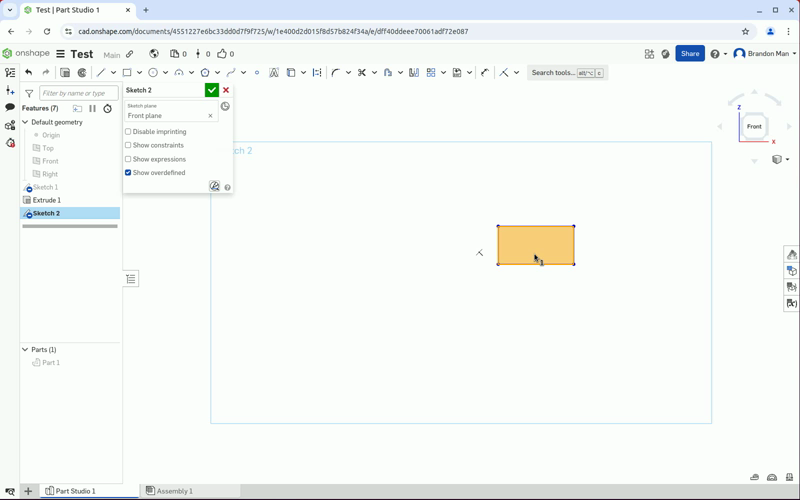
mouse_move(73, 352)
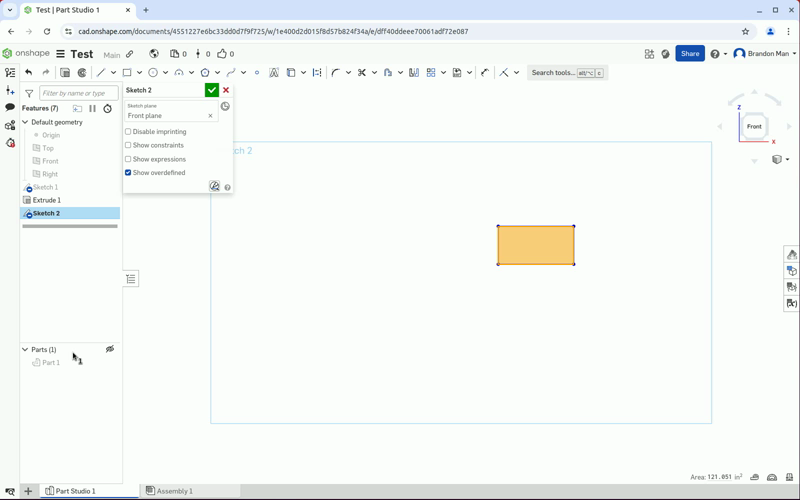
key(shift+y)
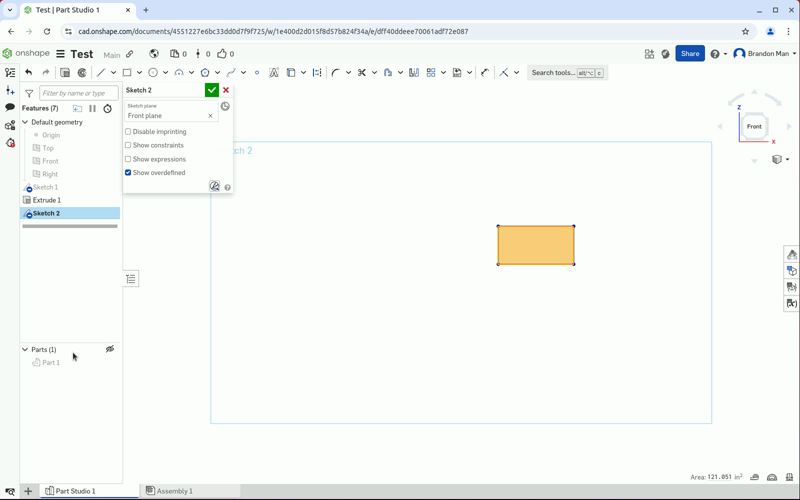
key(shift+e)
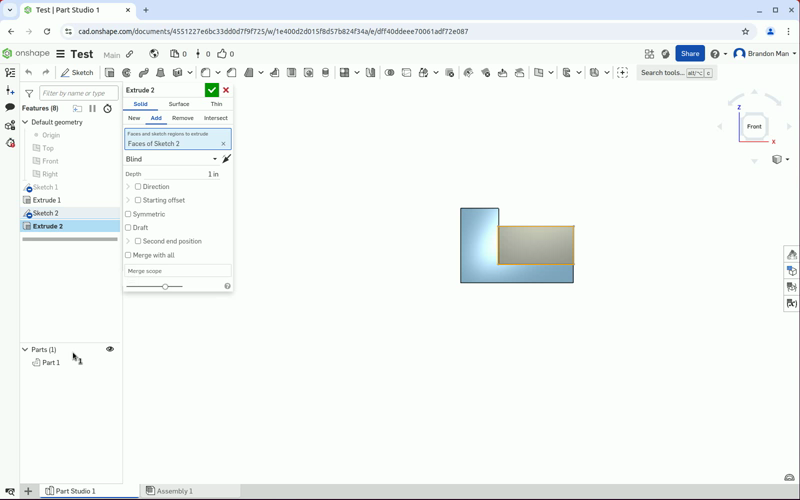
mouse_move(143, 106)
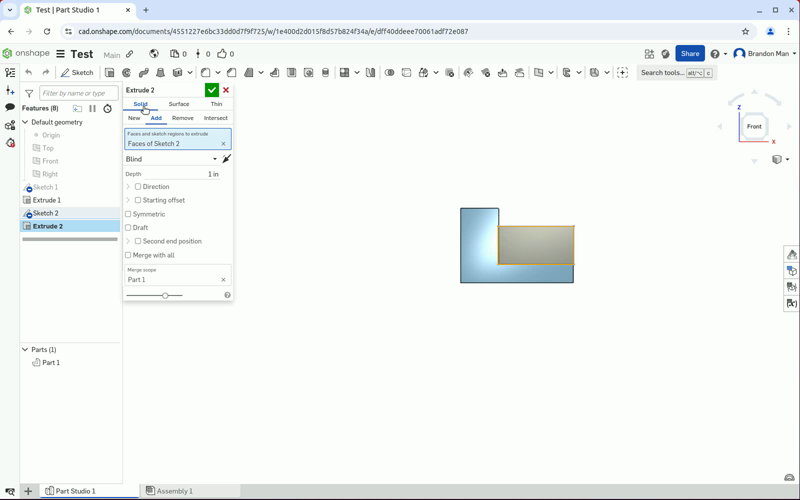
click(143, 106)
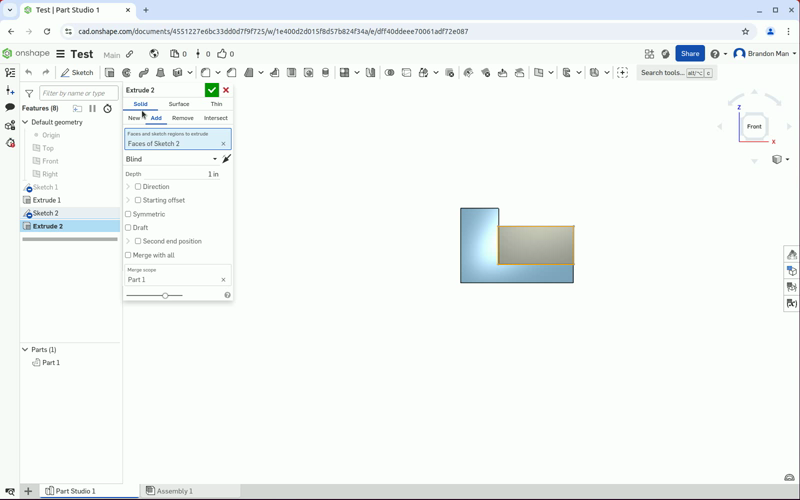
mouse_move(137, 120)
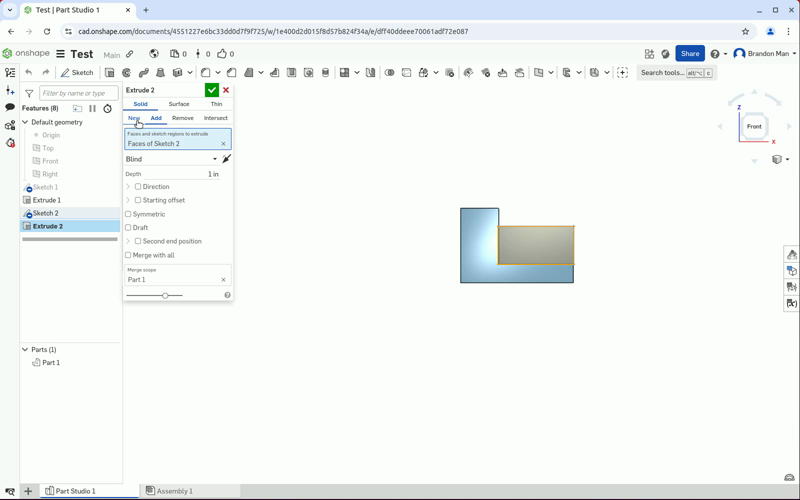
click(137, 120)
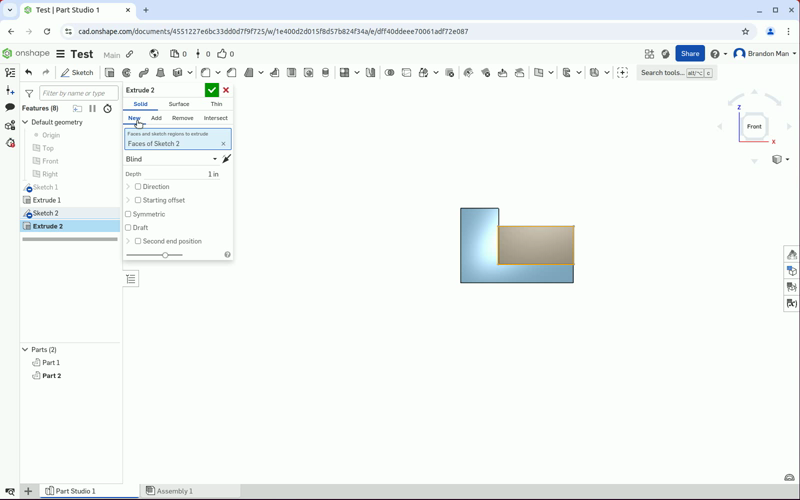
key(tab, 4)
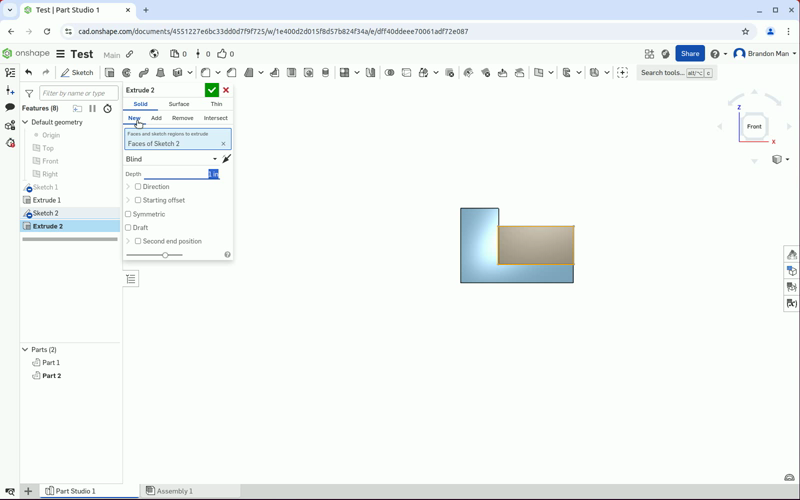
text(3.851)
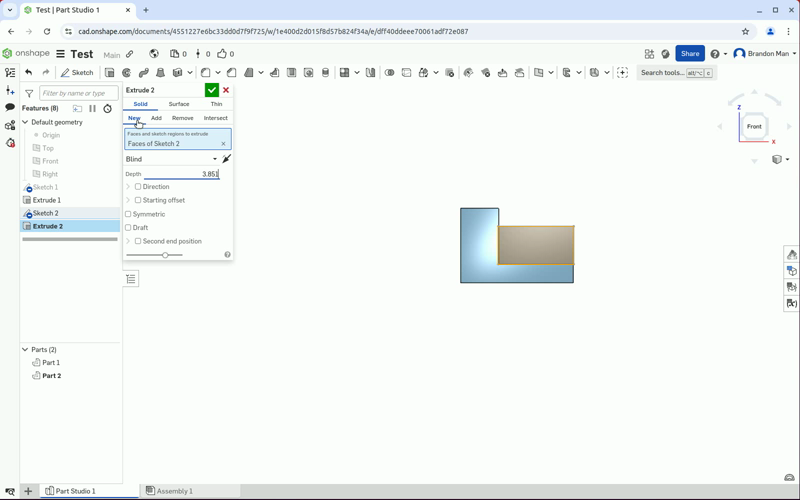
key(enter)
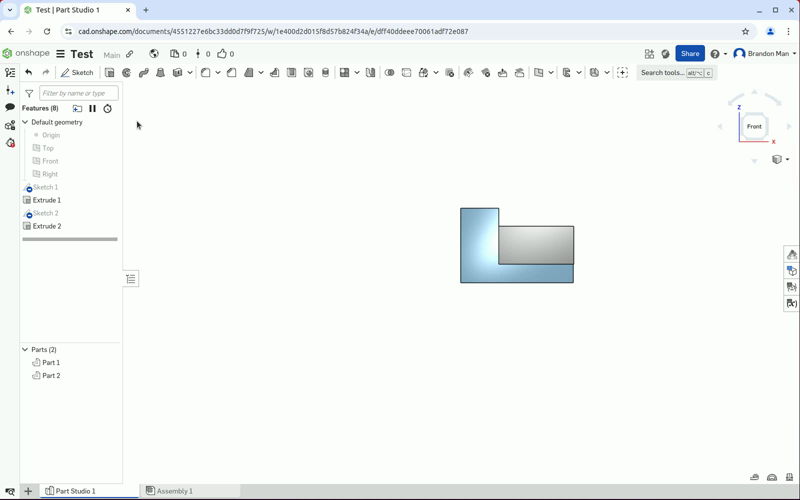
key(shift+h)
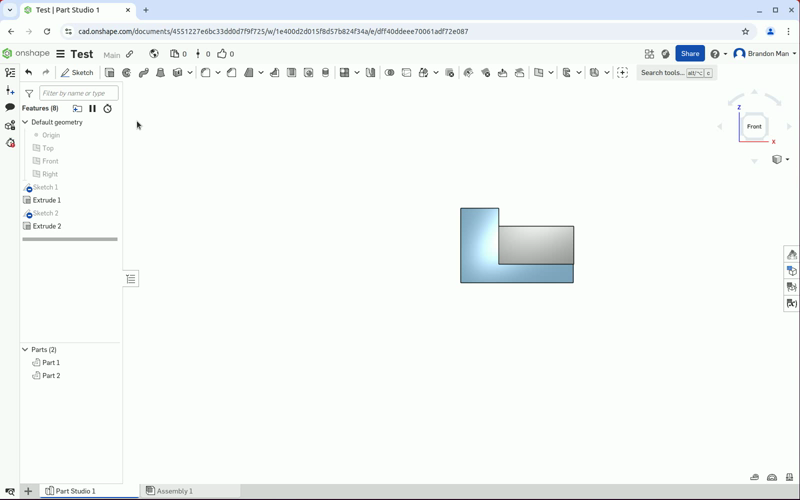
key(shift+h)
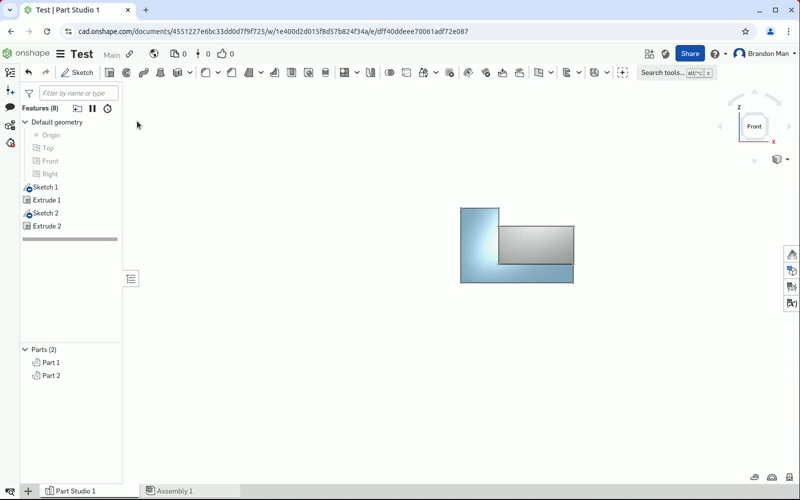
key(shift+7)
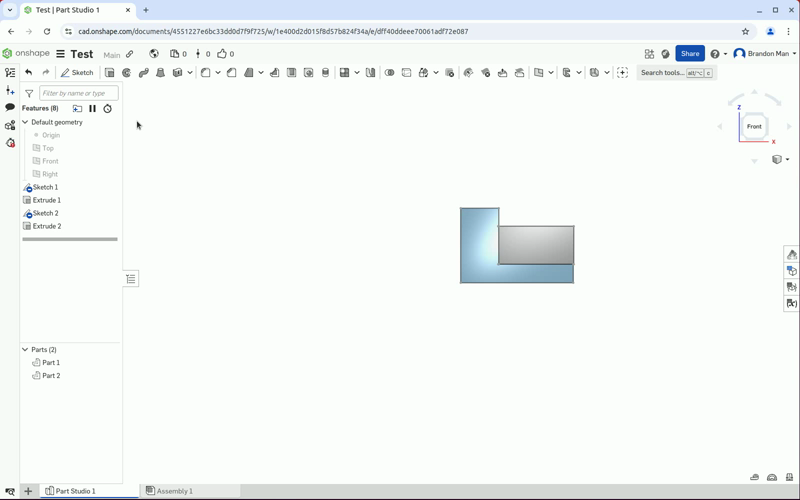
key(left, 2)
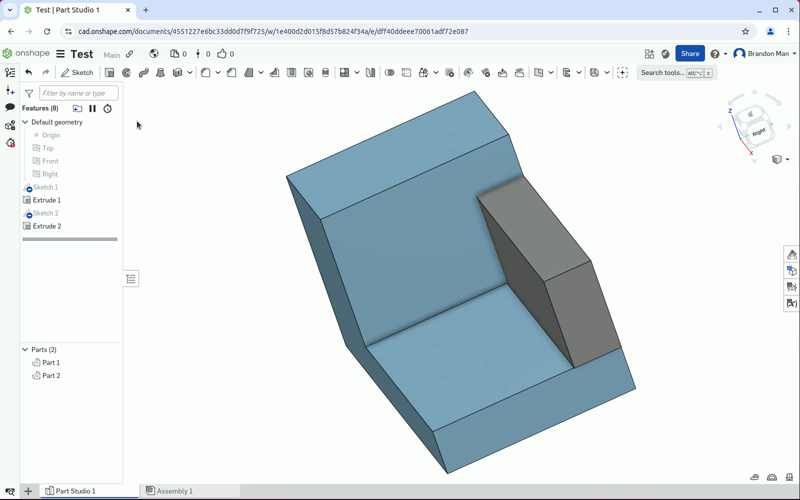
key(down, 2)
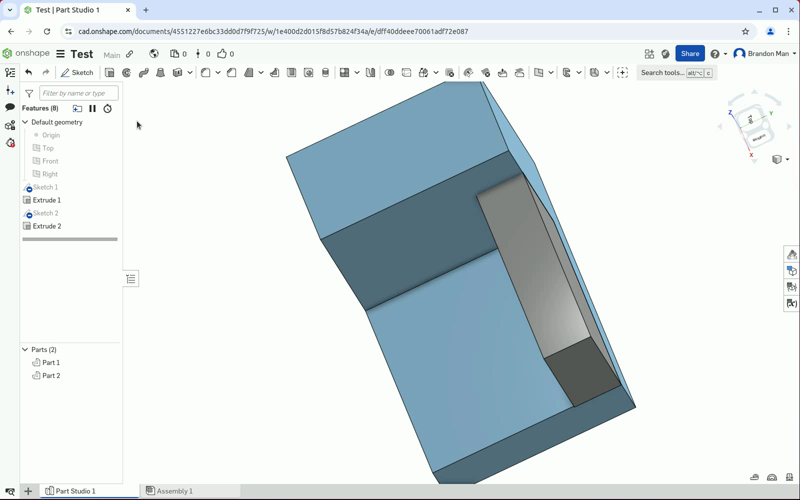
key(up, 2)
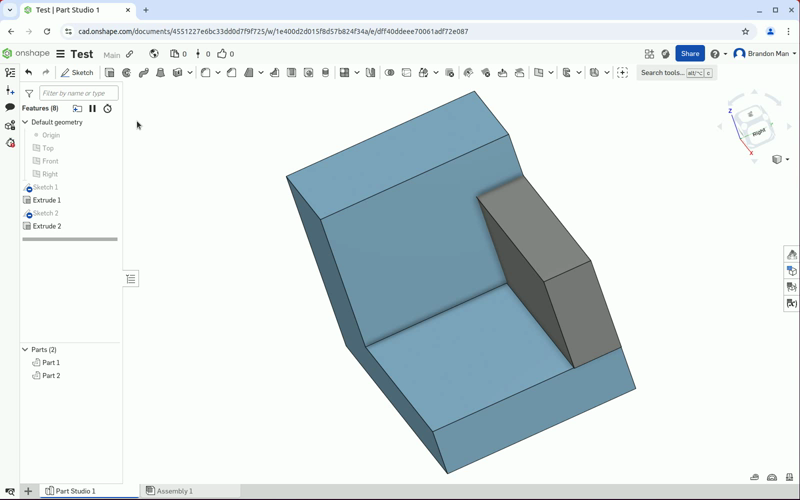
key(right, 2)
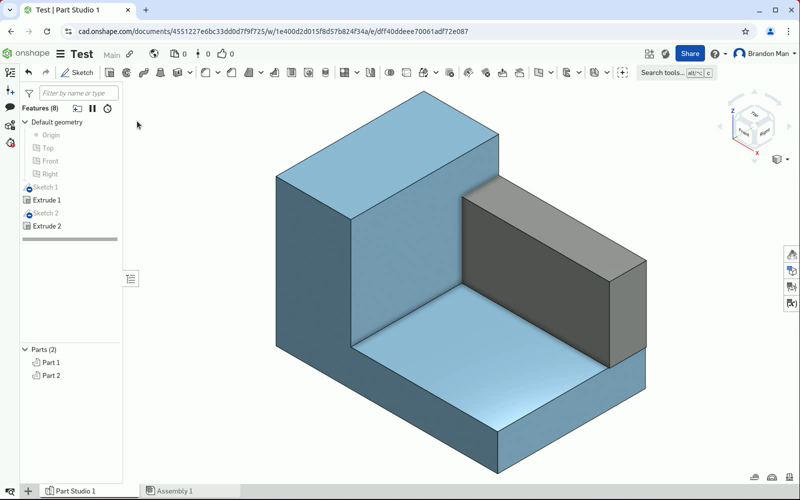
mouse_move(73, 189)
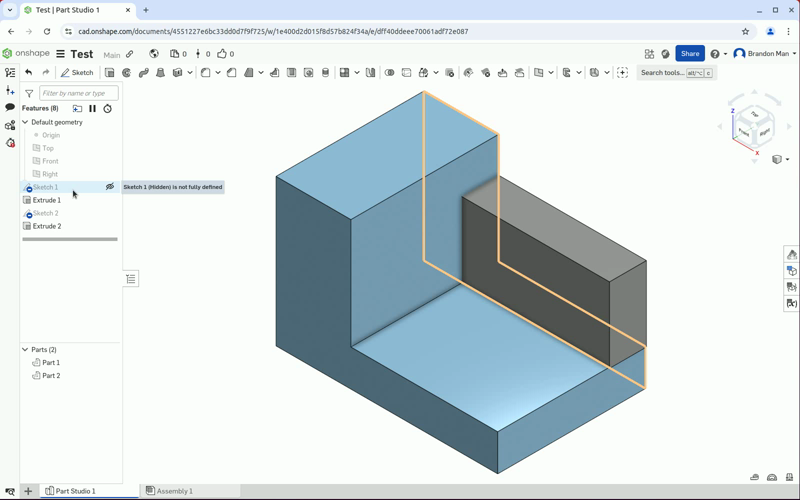
click(73, 189)